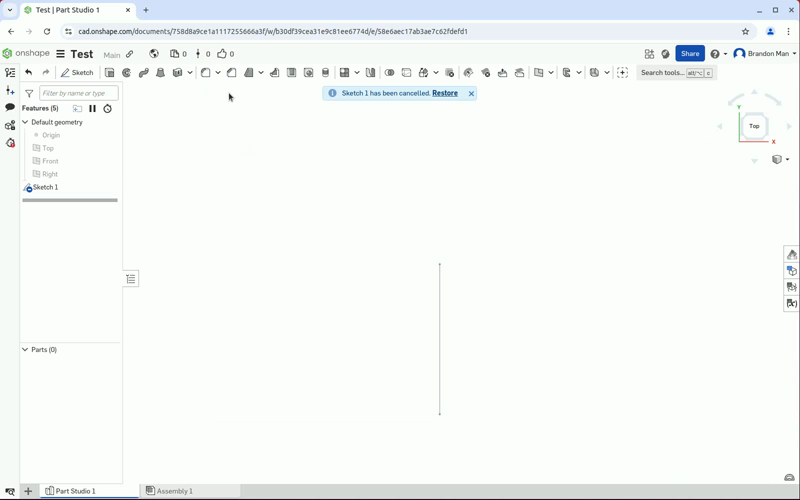
key(shift+h)
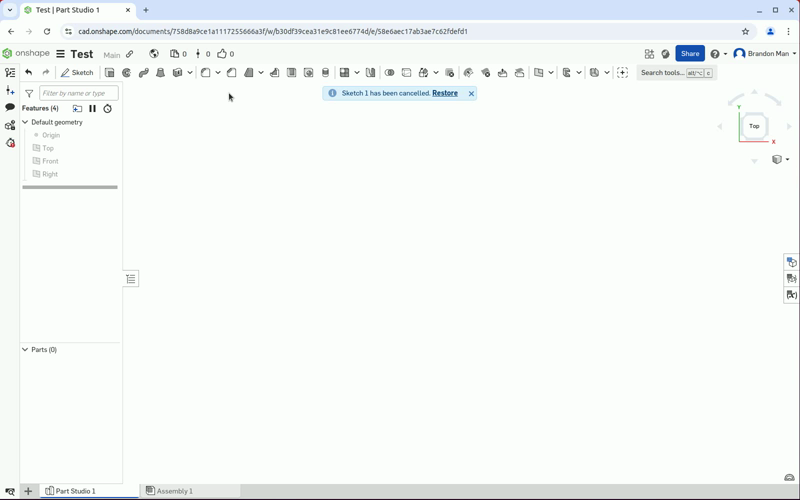
mouse_move(73, 352)
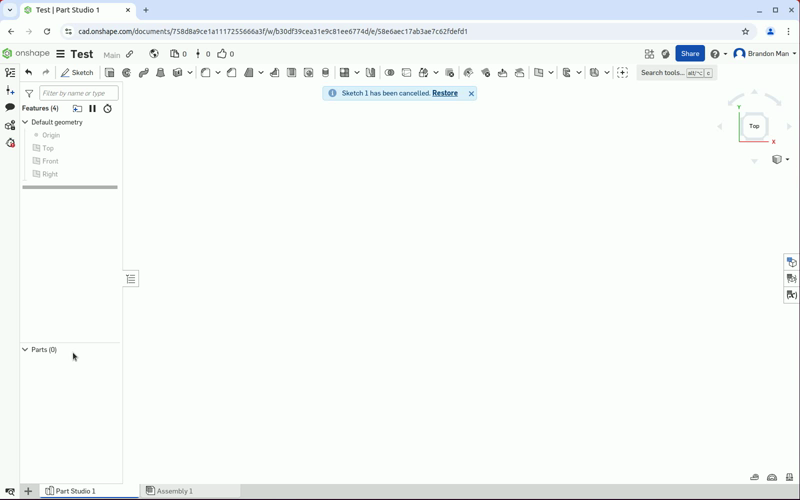
key(y)
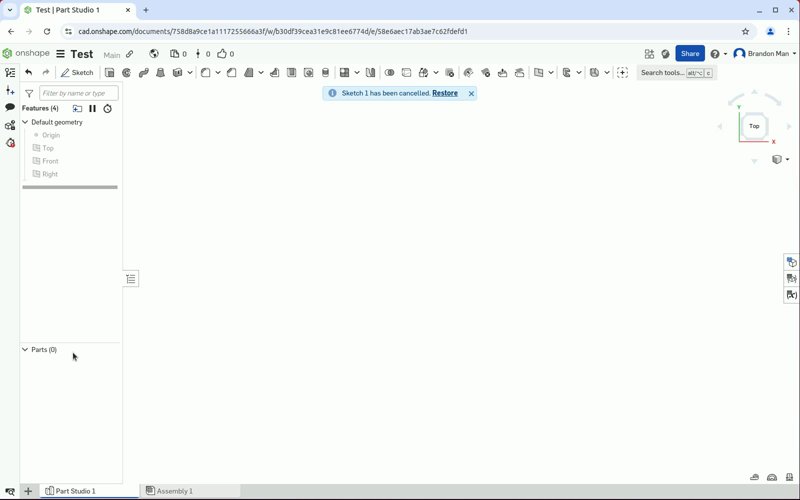
key(shift+p)
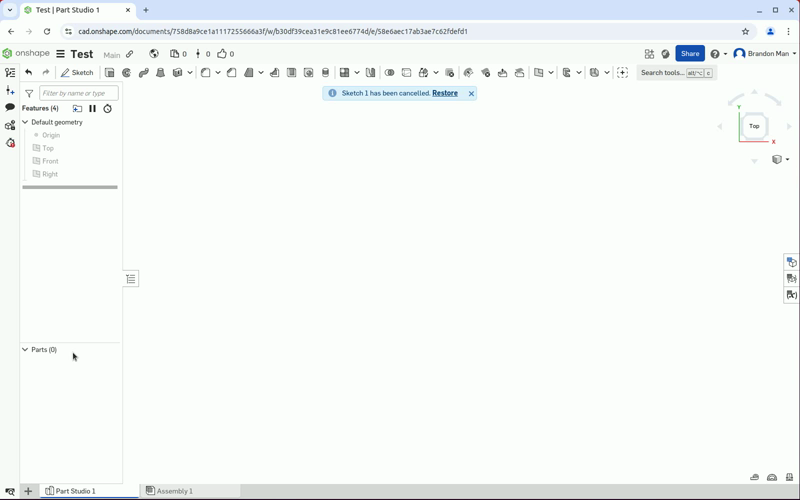
key(space)
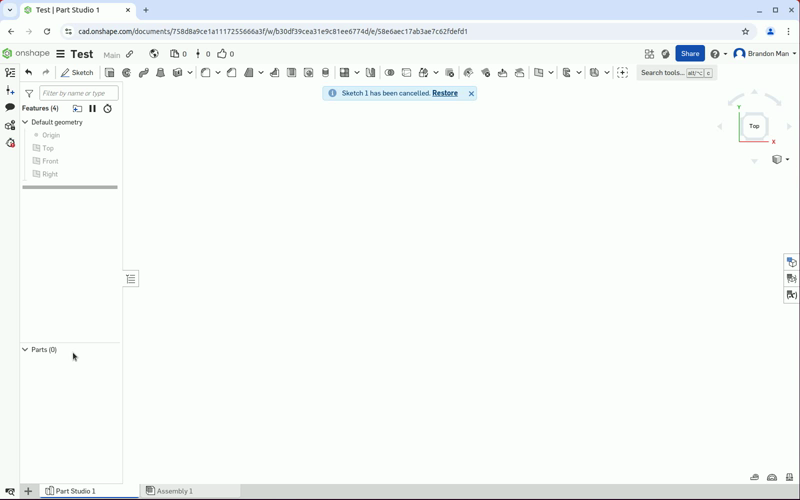
key_down(shift)
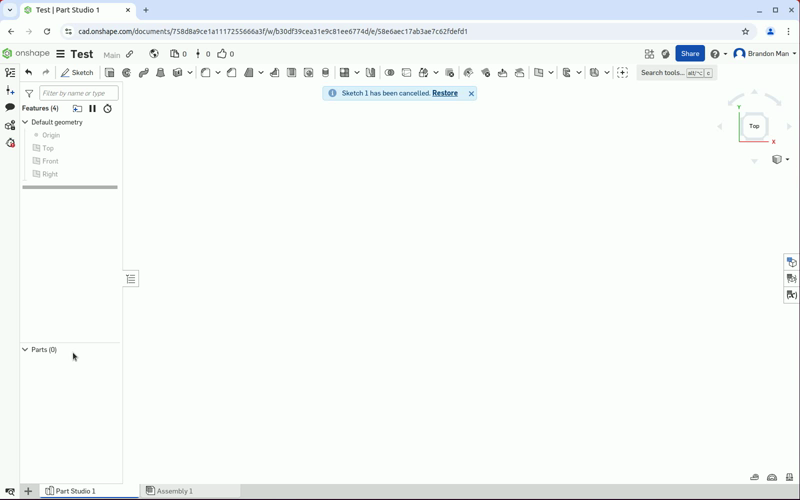
key(up)
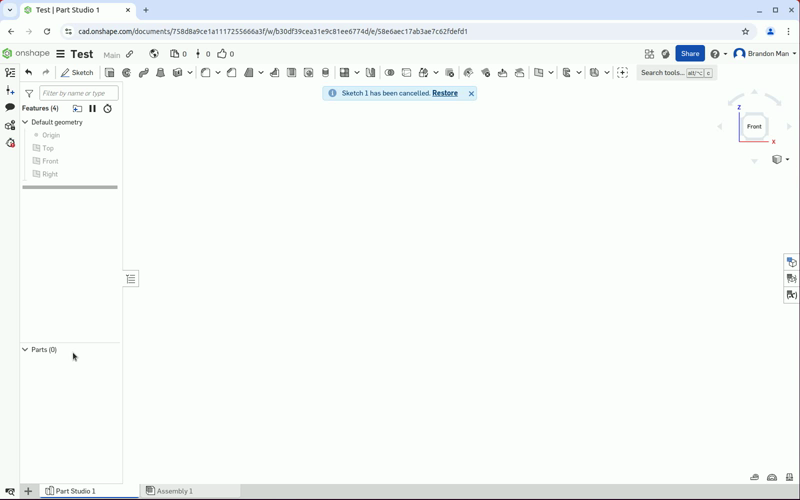
key_up(shift)
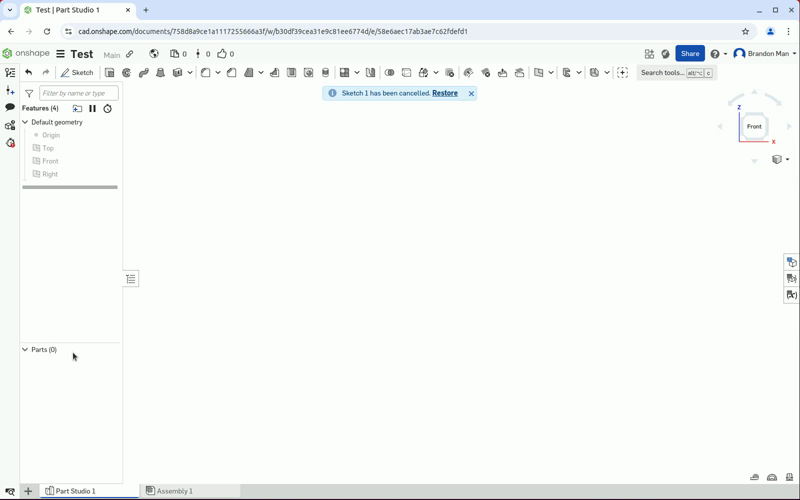
mouse_move(73, 352)
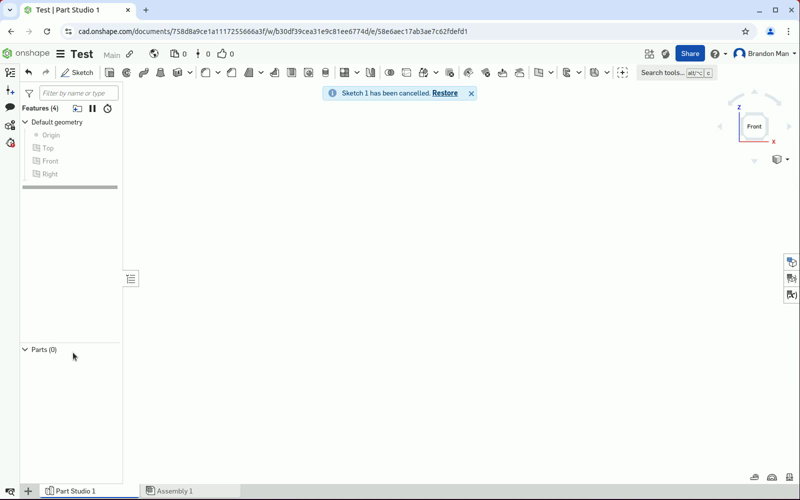
key(shift+y)
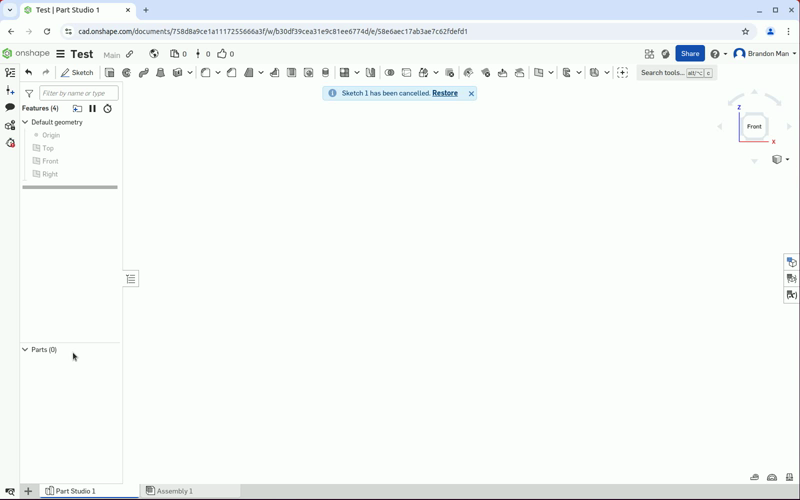
key(shift+s)
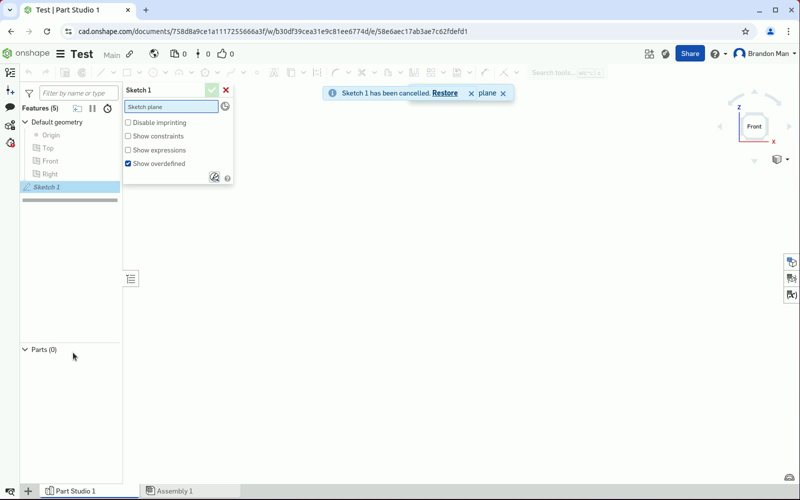
mouse_move(73, 163)
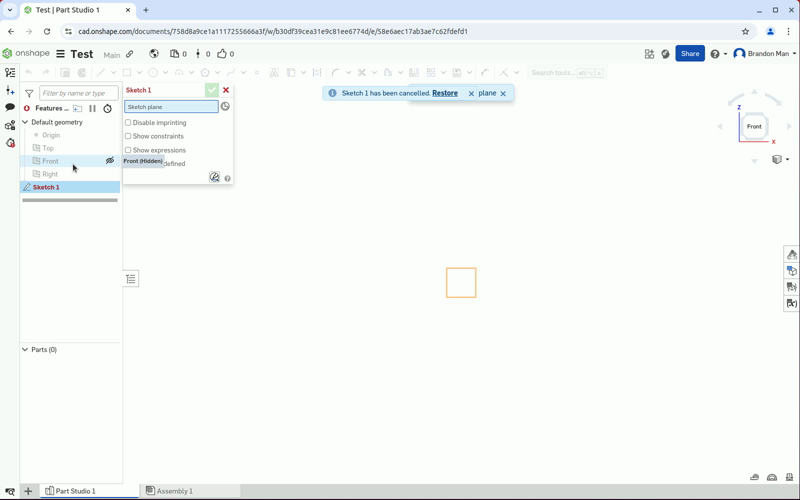
click(73, 163)
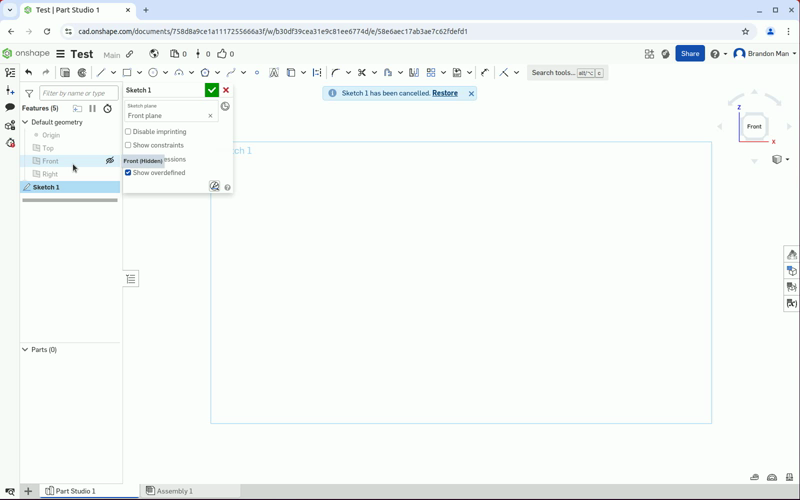
mouse_move(73, 352)
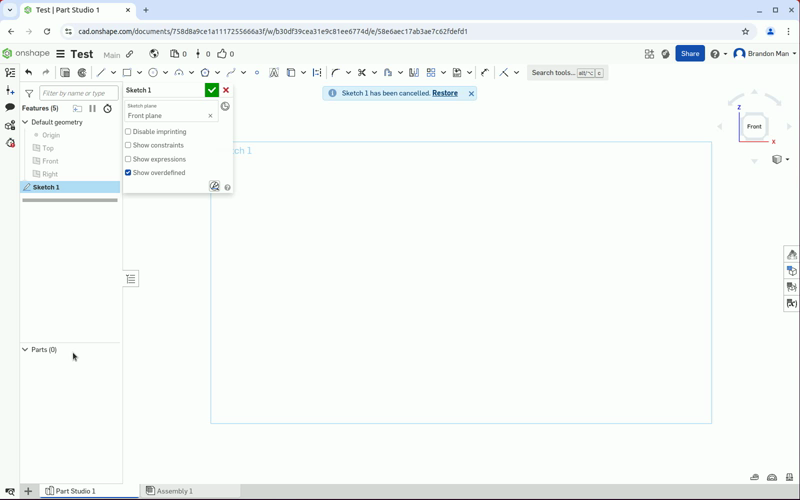
key(y)
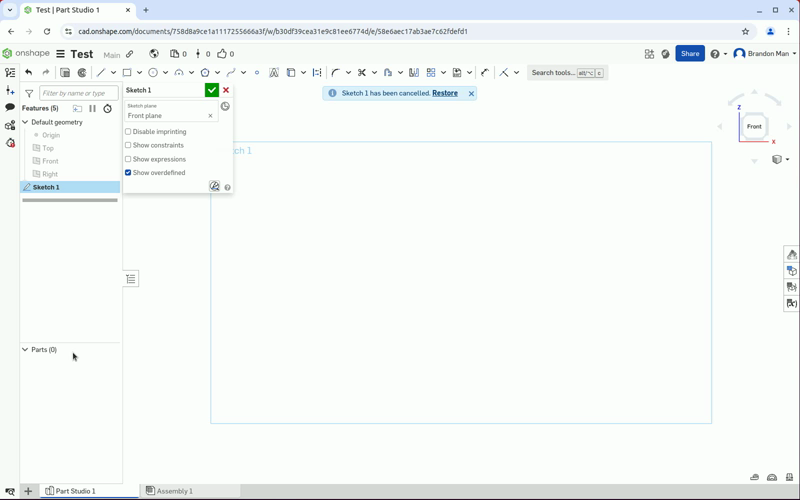
key(l)
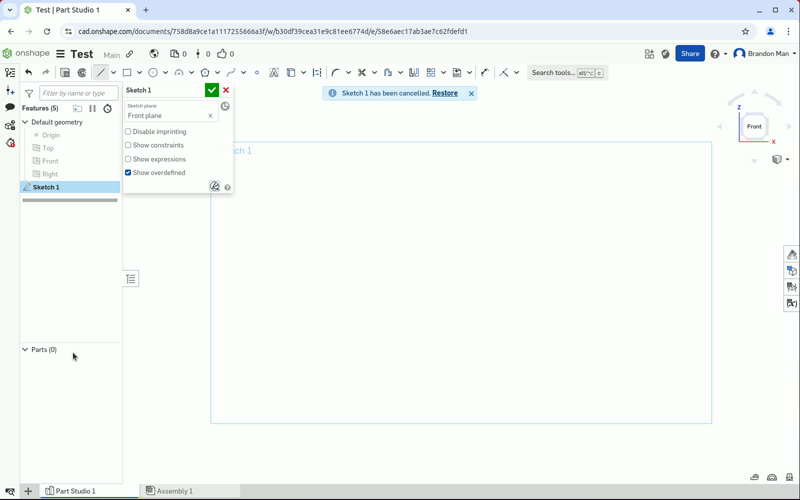
key_down(shift)
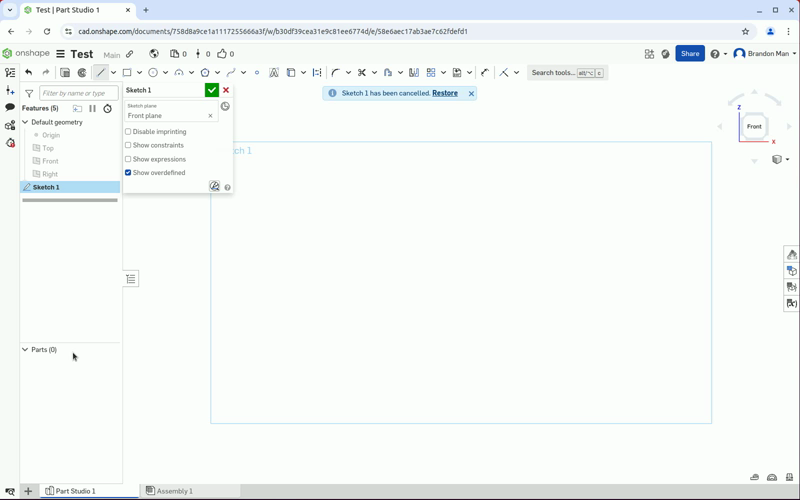
mouse_move(449, 200)
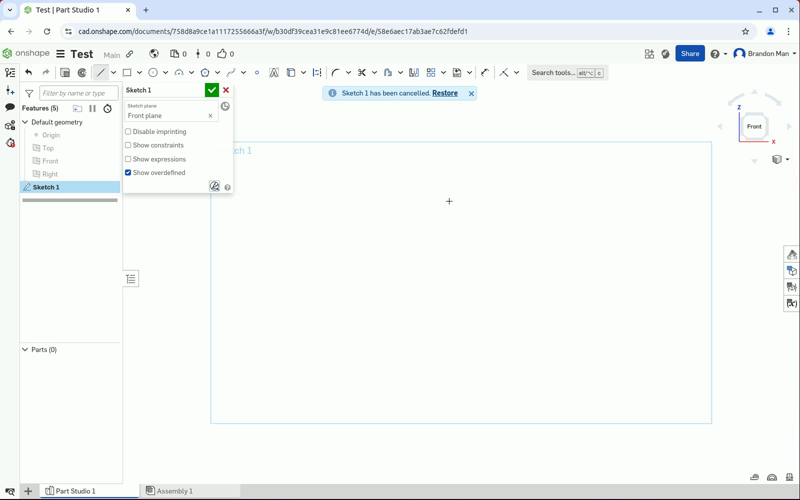
click(449, 200)
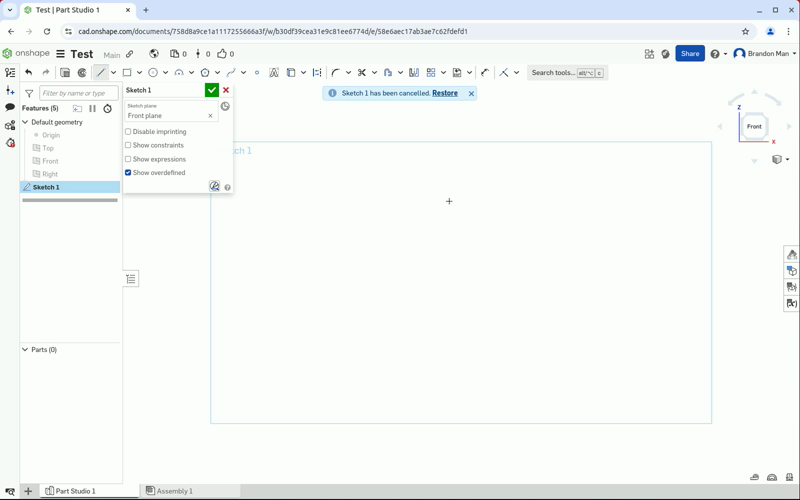
key_up(shift)
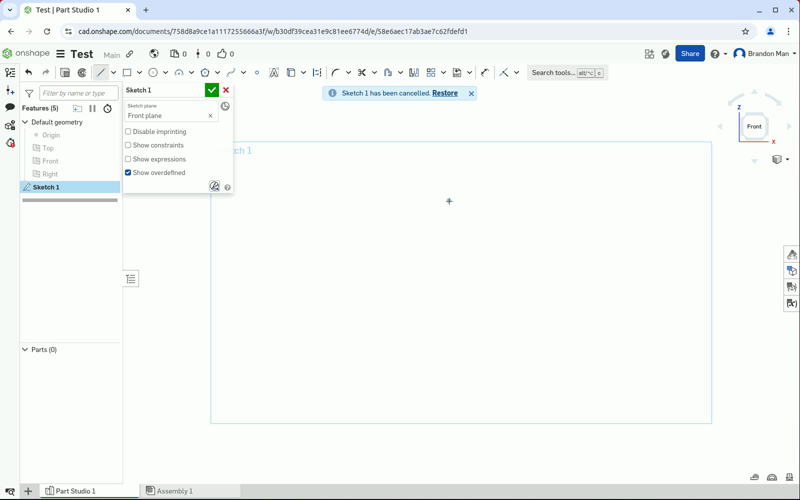
key_down(shift)
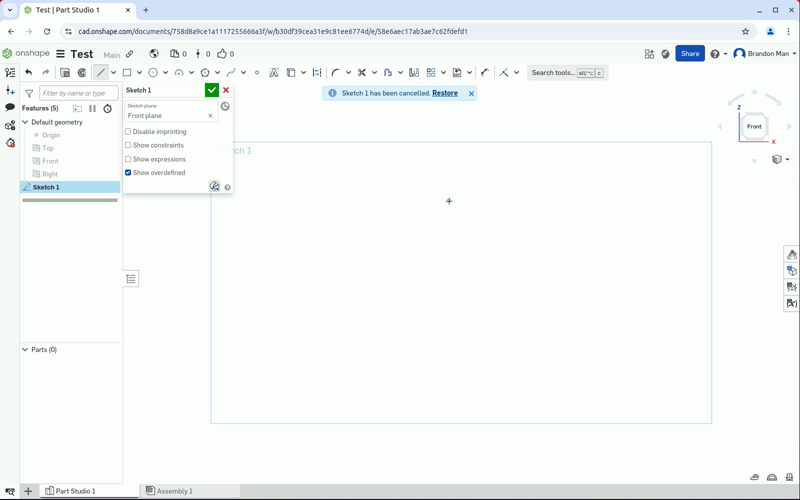
mouse_move(479, 200)
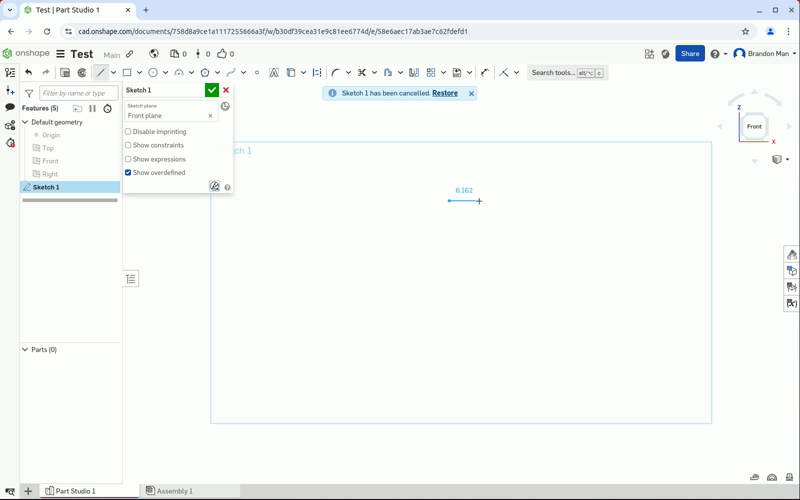
mouse_move(474, 200)
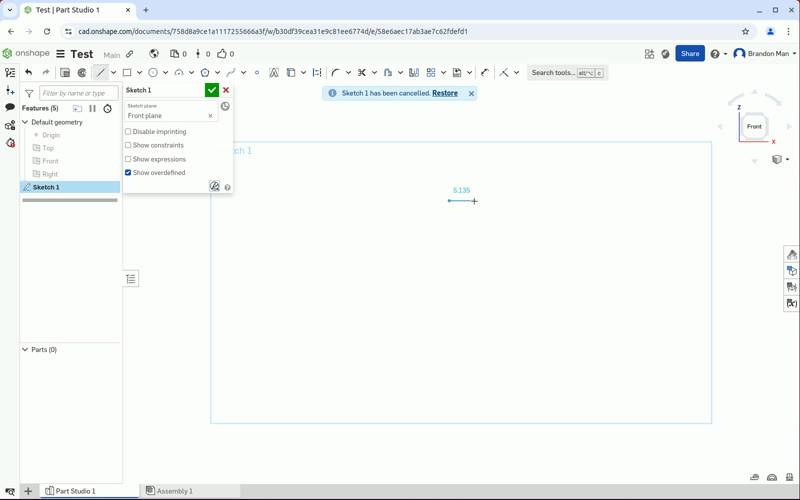
click(474, 200)
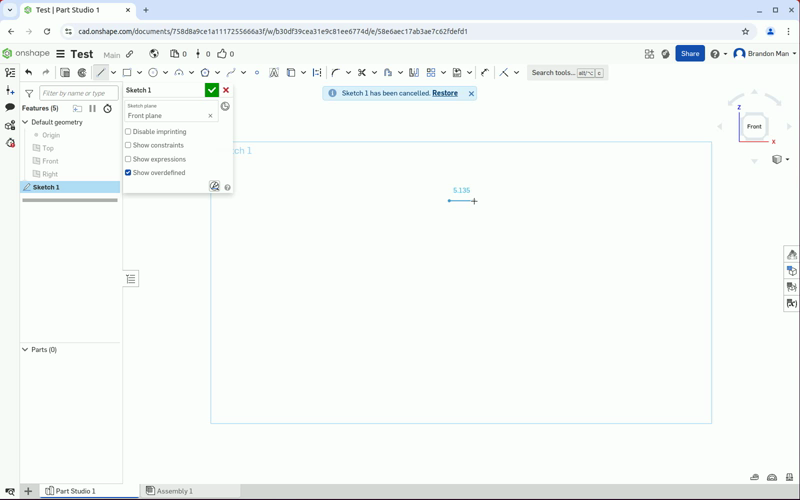
key_up(shift)
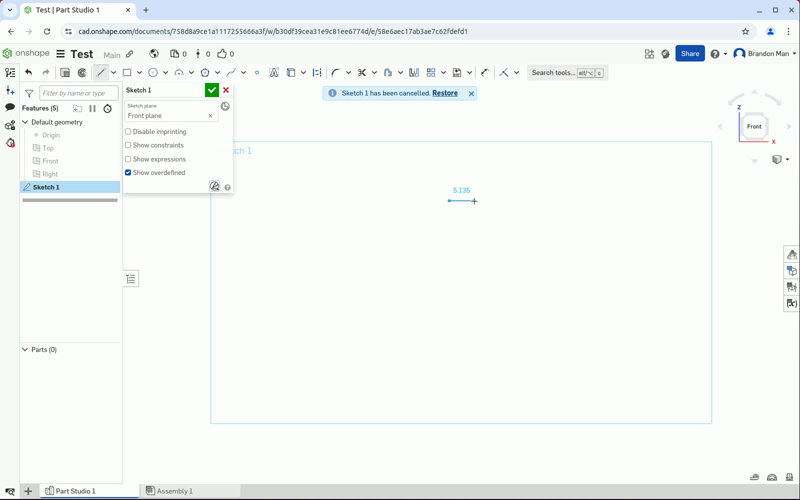
key_down(shift)
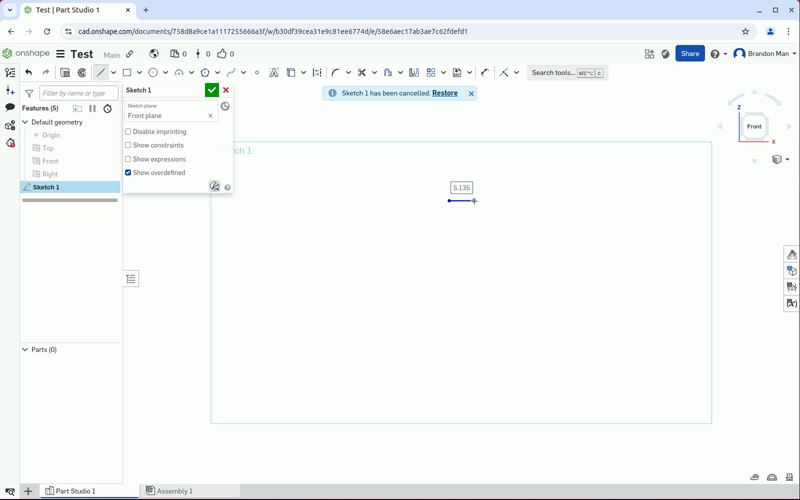
mouse_move(504, 200)
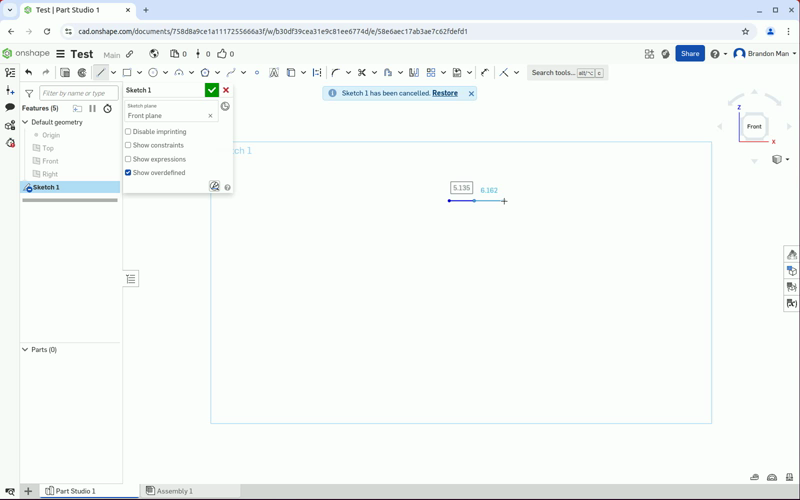
mouse_move(474, 169)
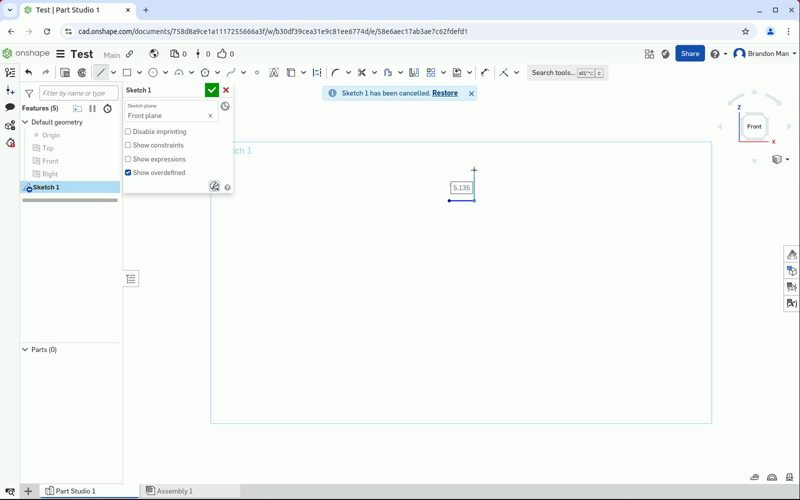
click(474, 169)
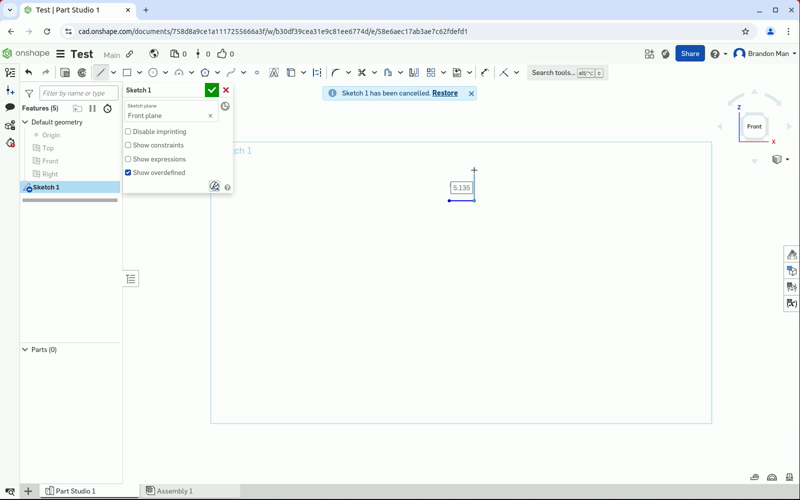
key_up(shift)
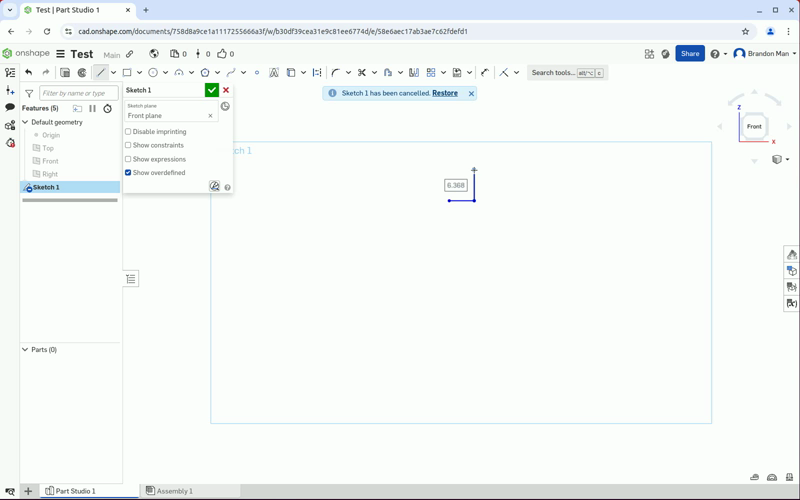
key_down(shift)
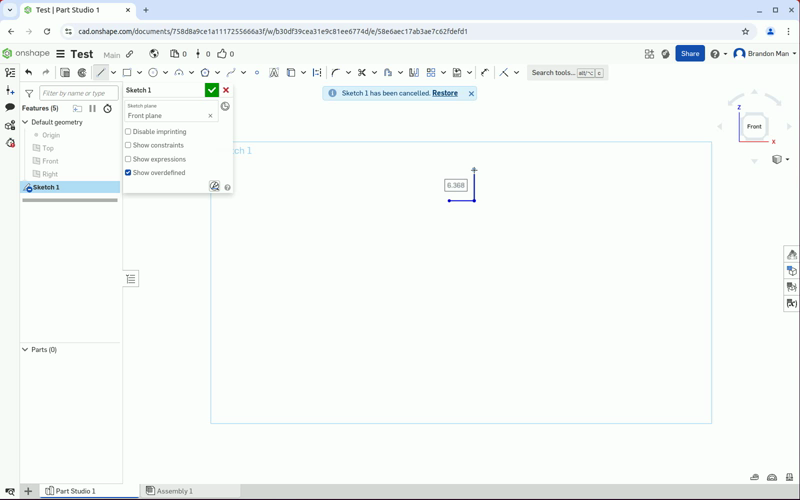
mouse_move(504, 169)
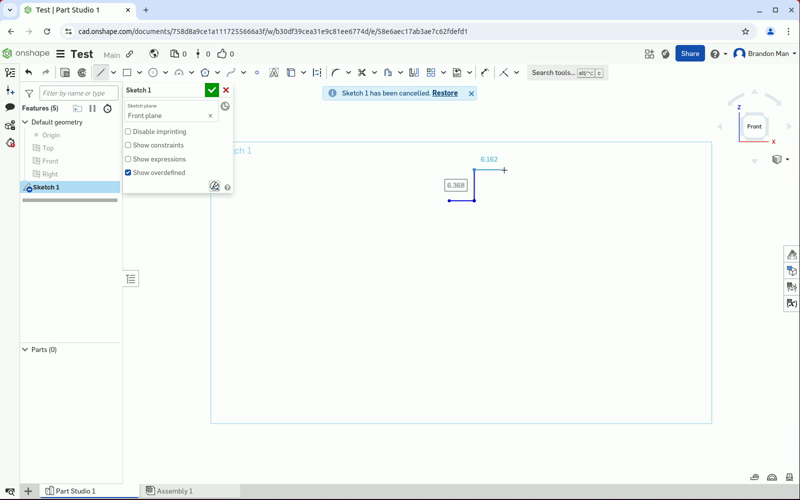
mouse_move(449, 169)
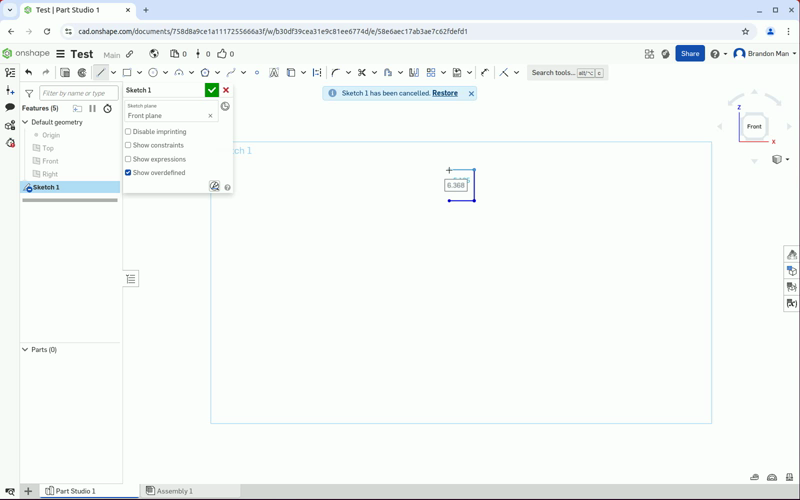
click(449, 169)
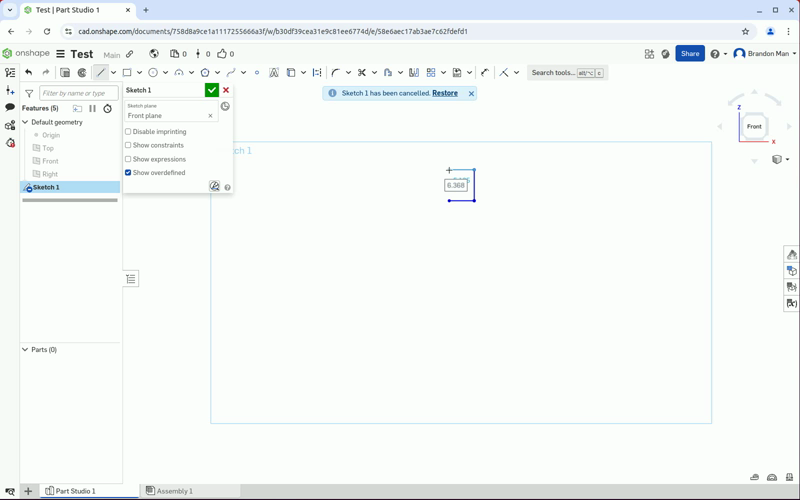
key_up(shift)
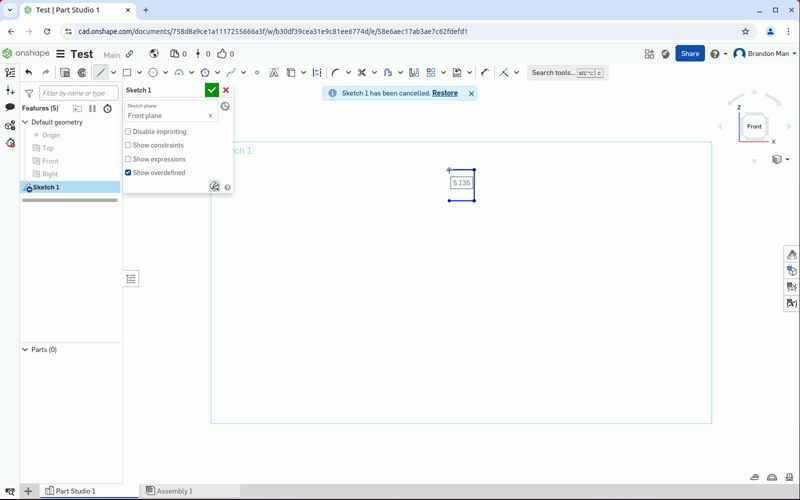
mouse_move(479, 169)
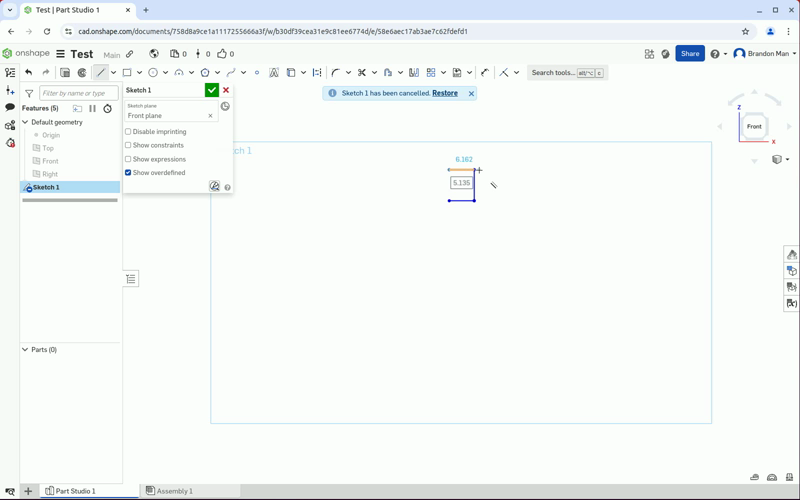
key_down(shift)
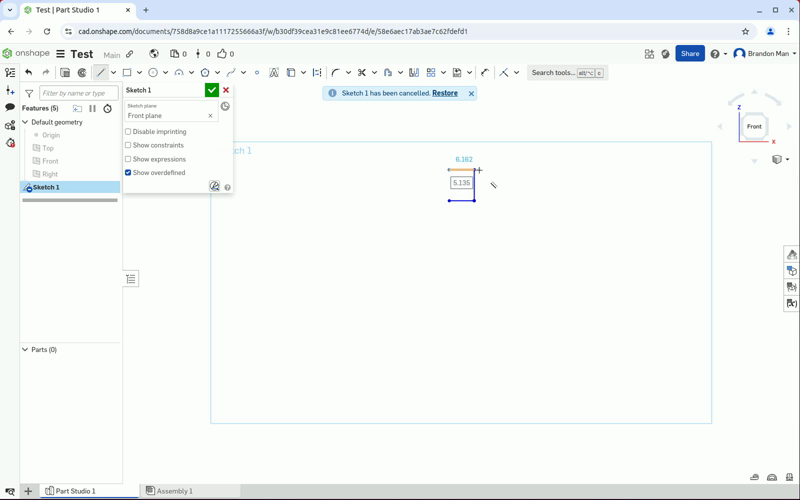
mouse_move(449, 200)
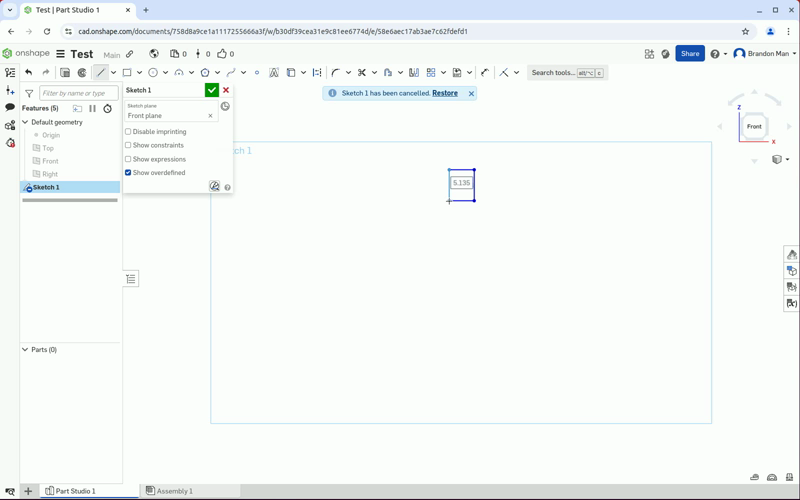
key_up(shift)
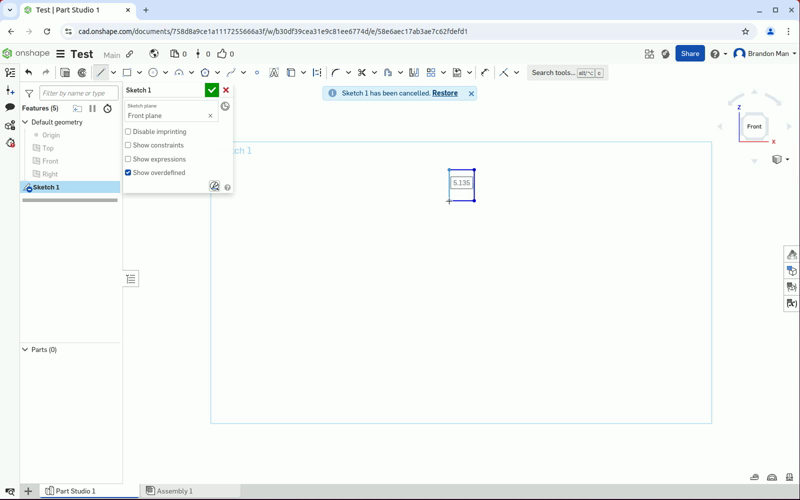
click(449, 200)
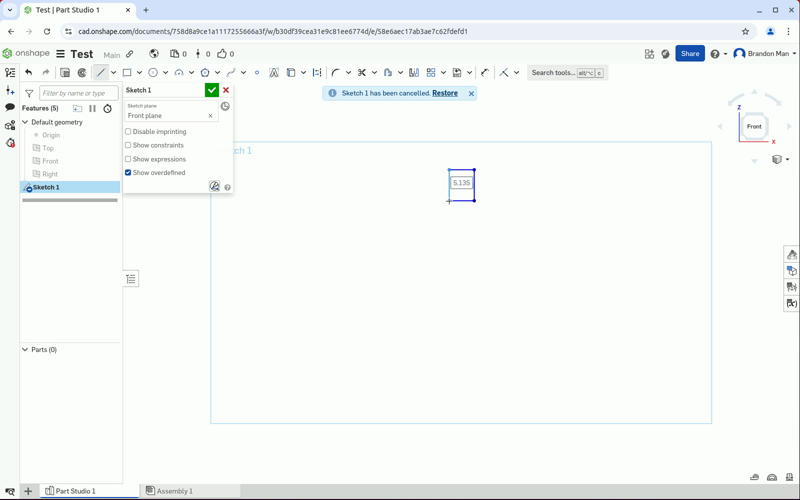
key(esc)
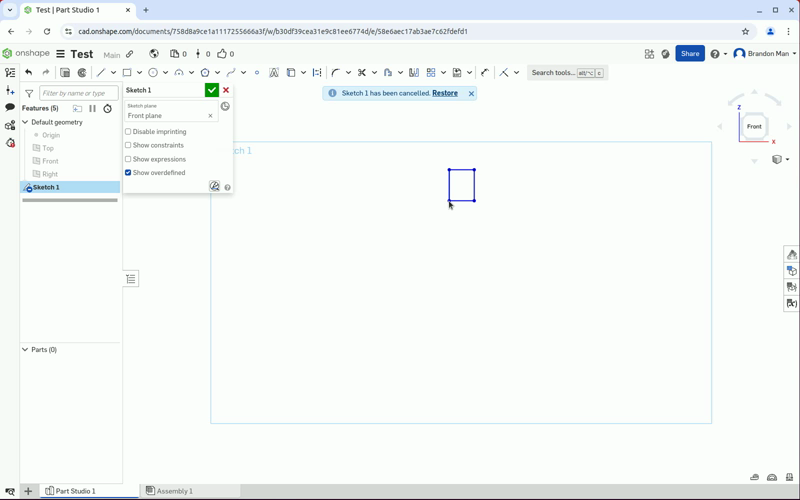
mouse_move(464, 170)
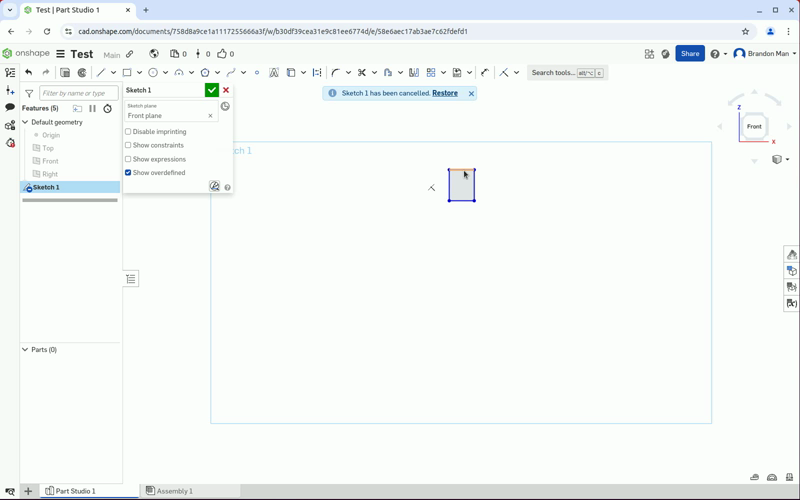
scroll(6)
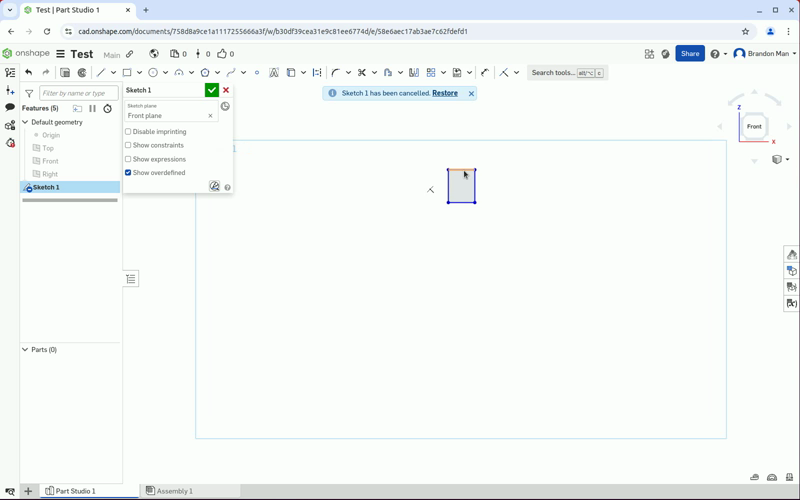
scroll(6)
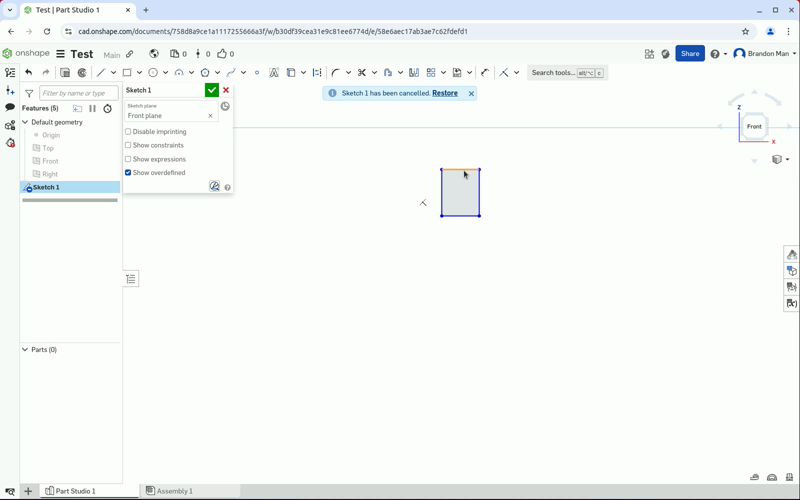
scroll(6)
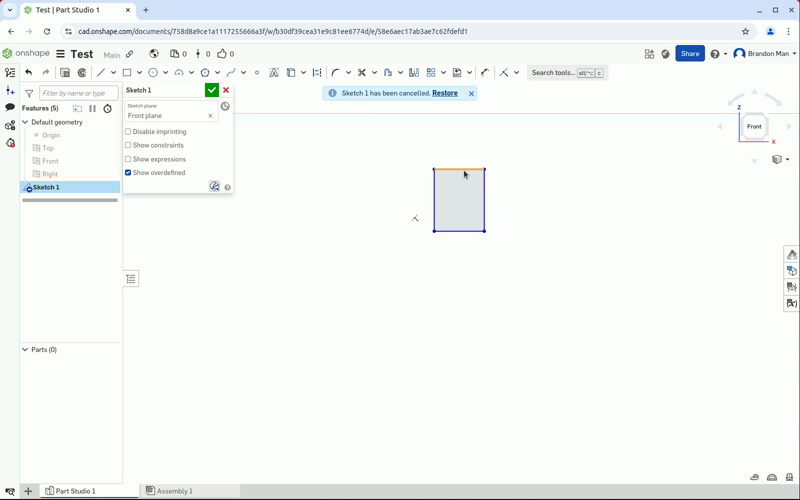
scroll(6)
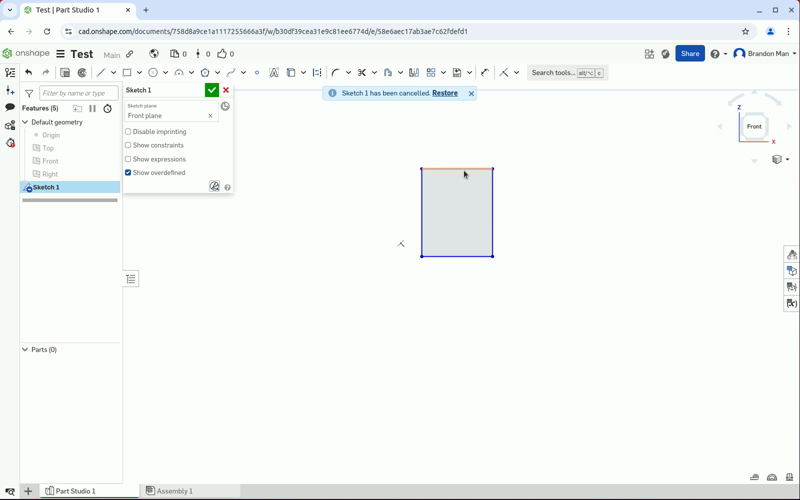
scroll(6)
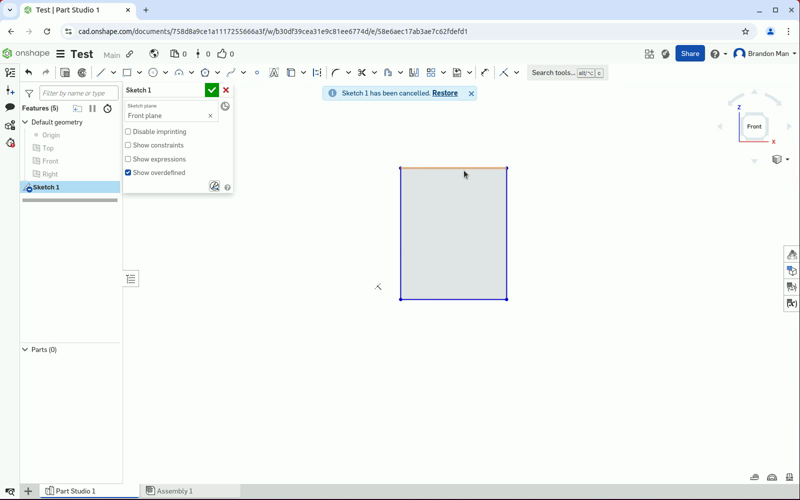
scroll(6)
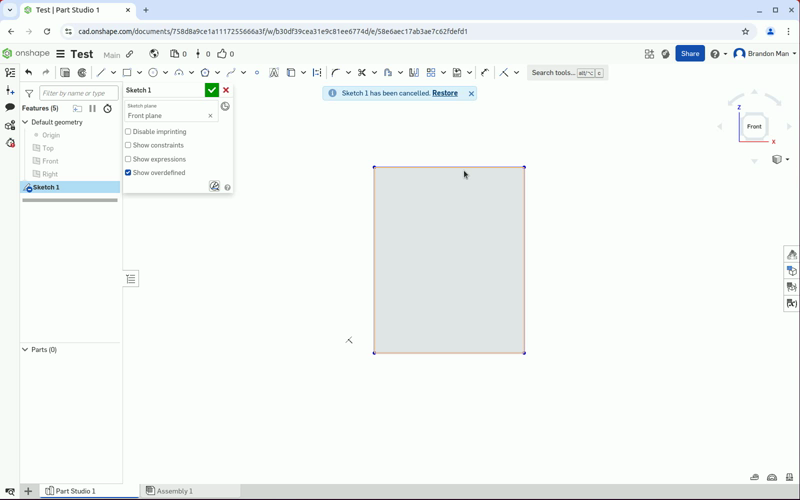
scroll(6)
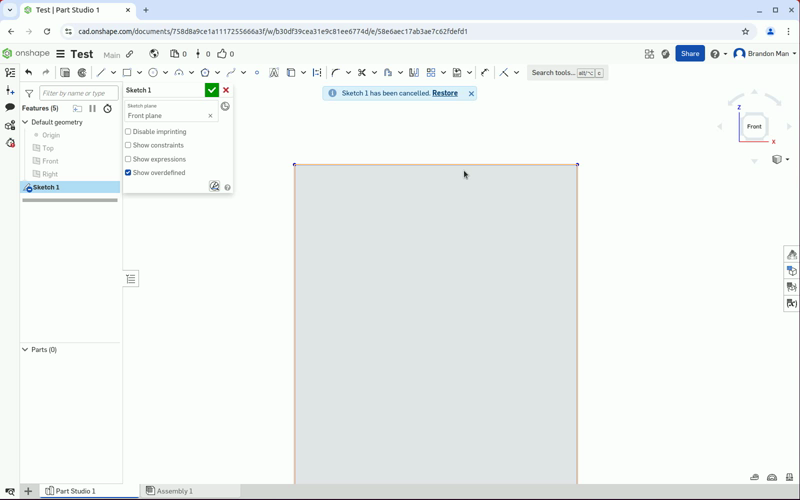
click(464, 170)
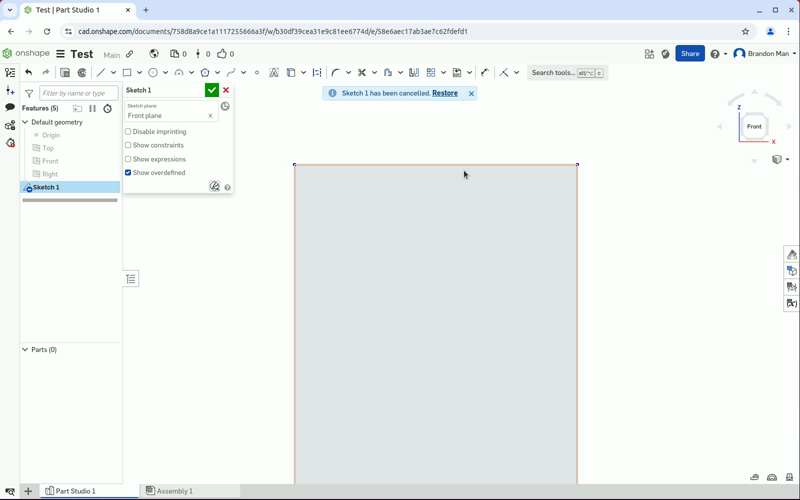
scroll(-6)
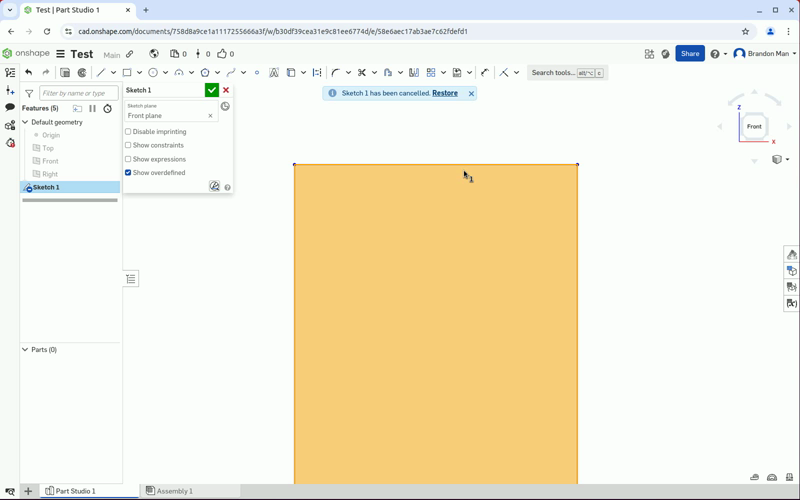
scroll(-6)
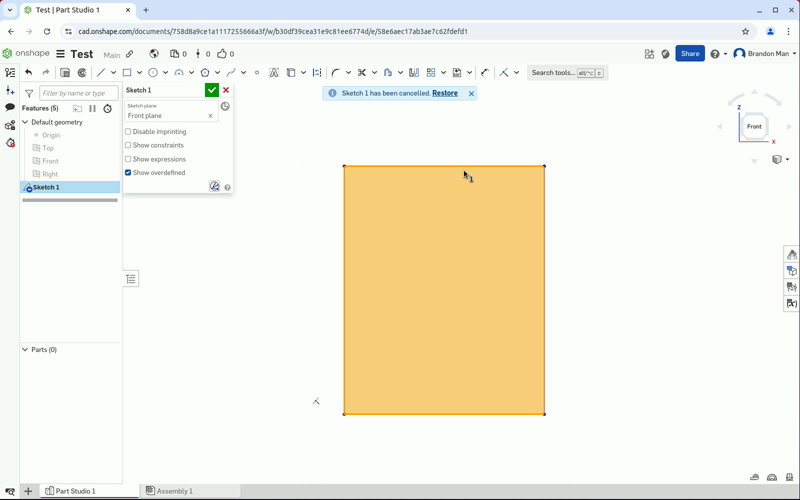
scroll(-6)
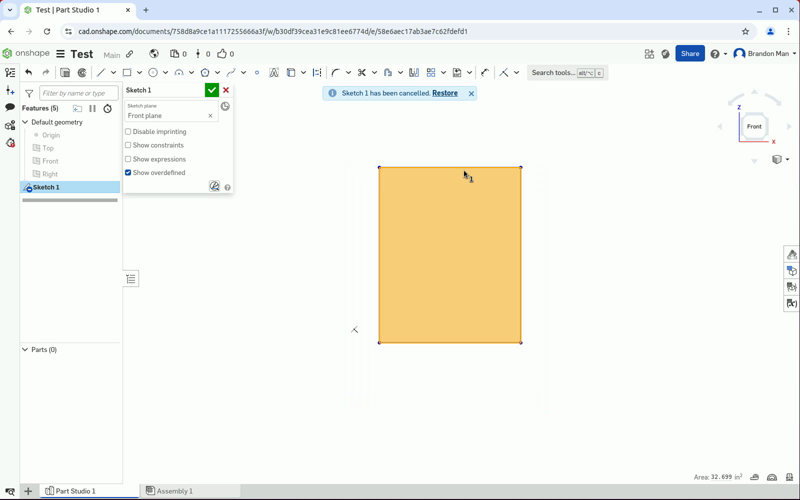
scroll(-6)
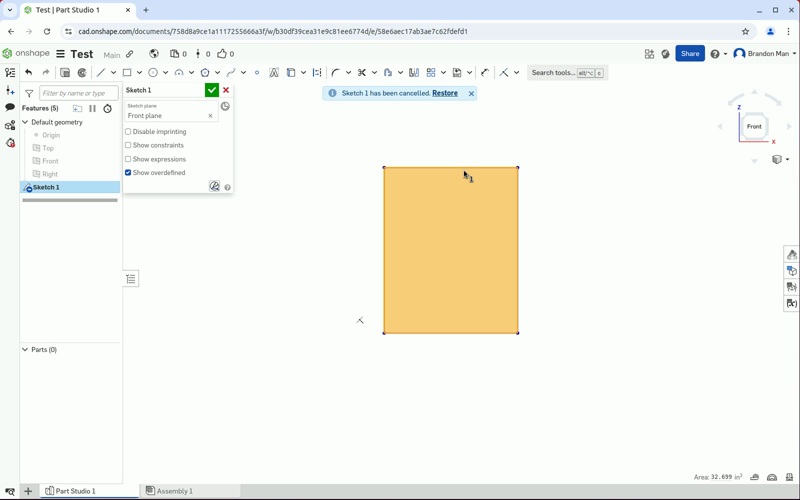
scroll(-6)
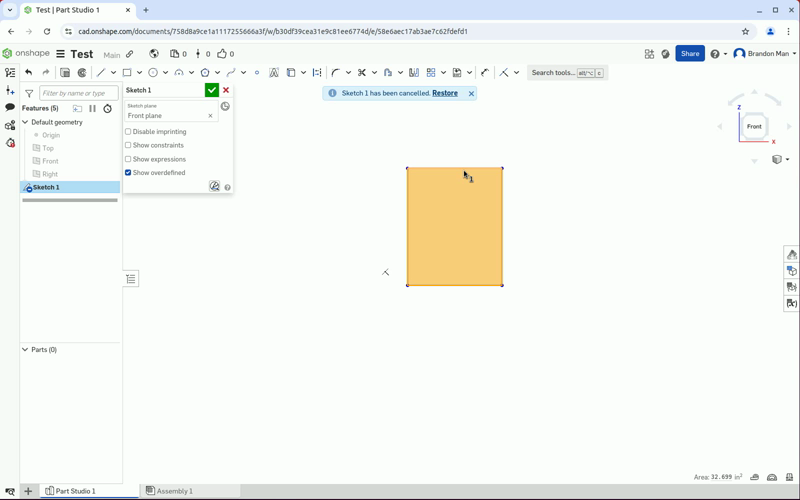
scroll(-6)
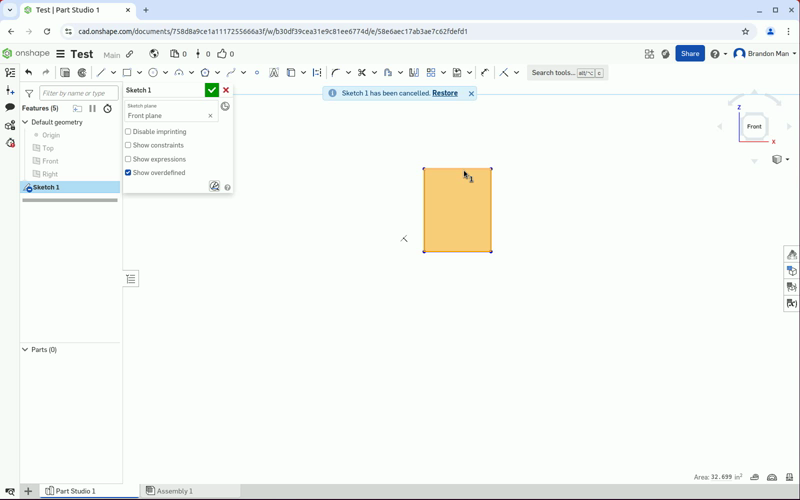
scroll(-6)
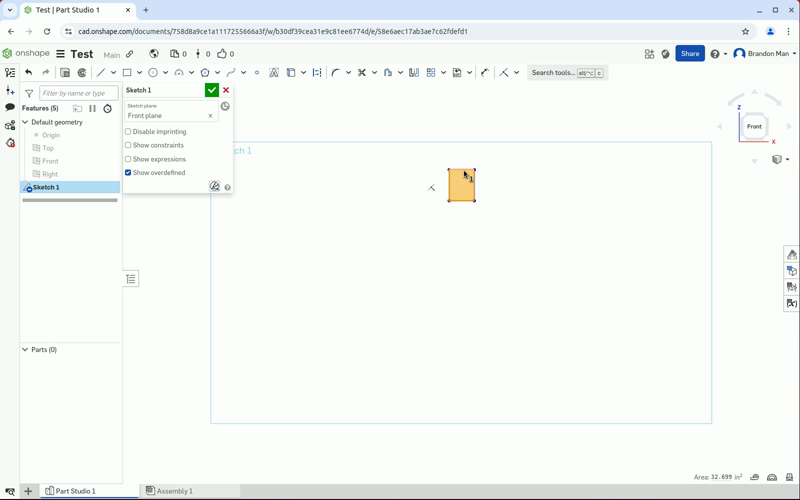
mouse_move(73, 352)
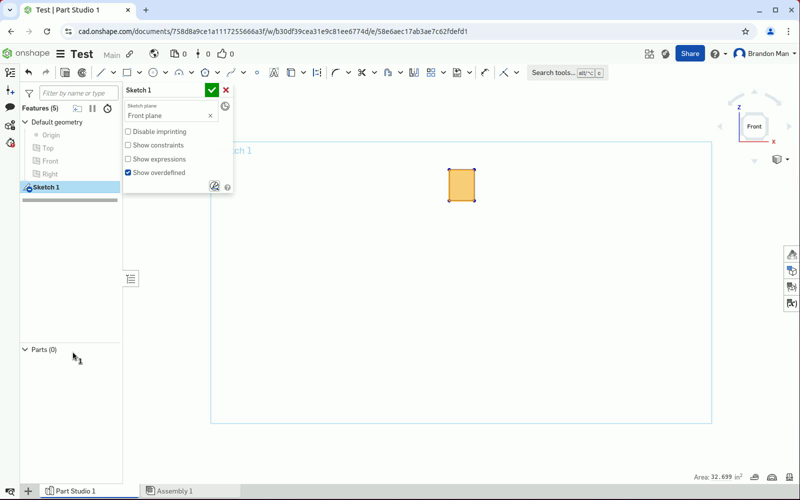
key(shift+y)
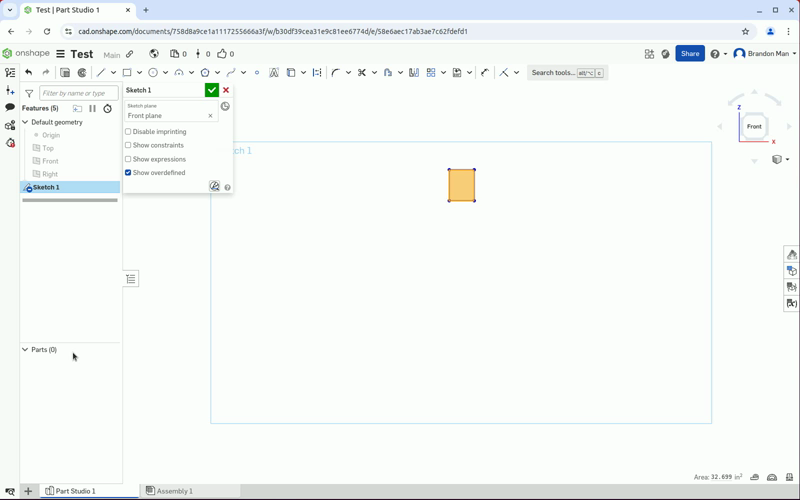
key(shift+e)
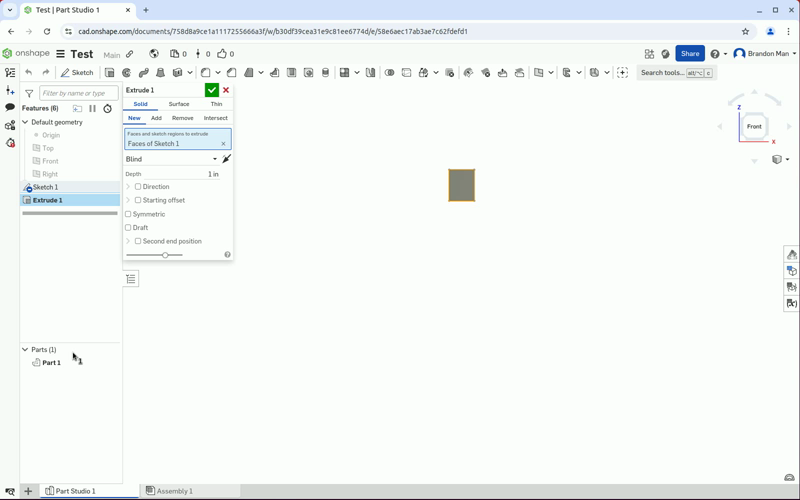
mouse_move(143, 106)
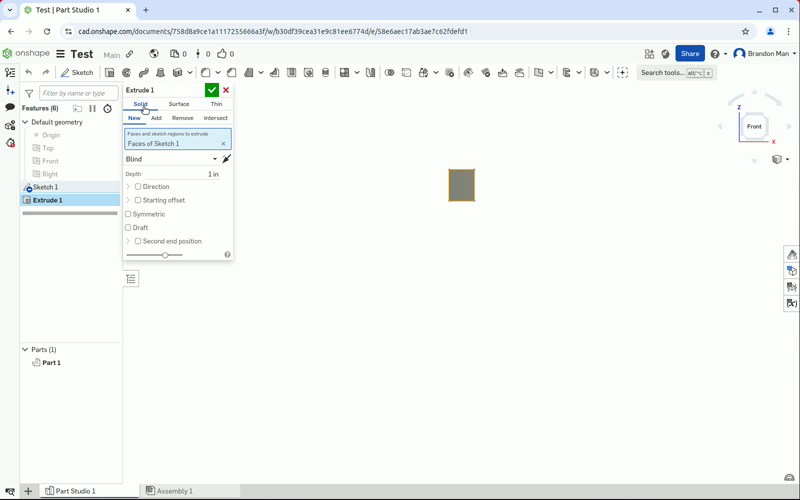
click(143, 106)
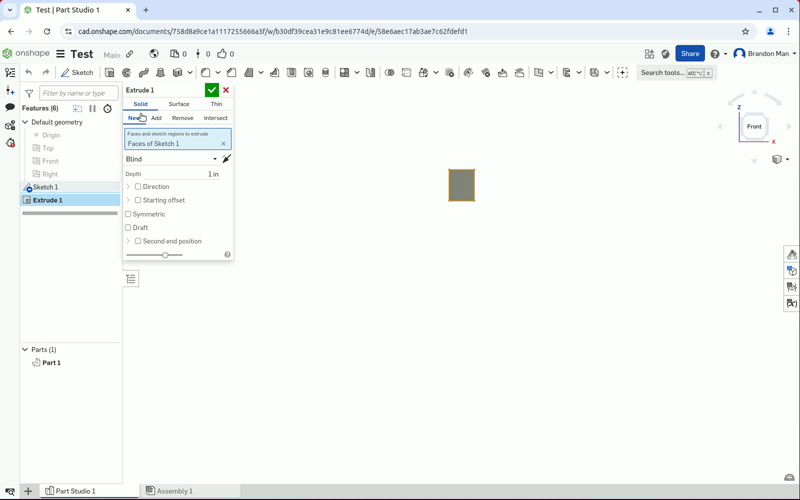
mouse_move(137, 120)
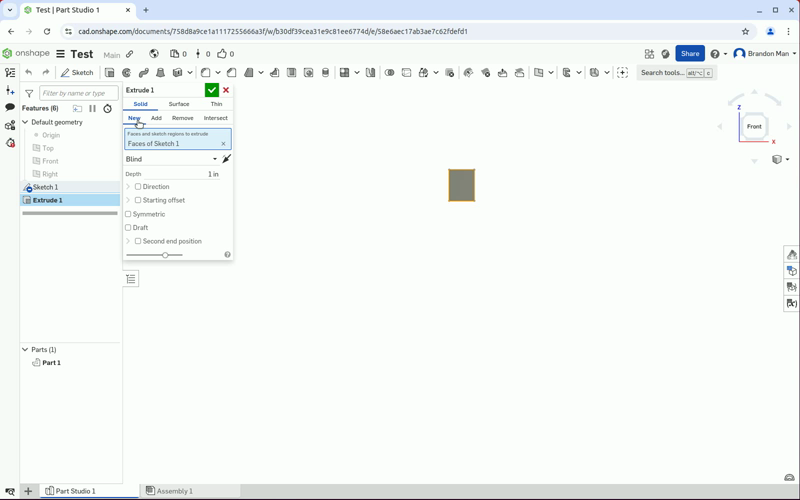
click(137, 120)
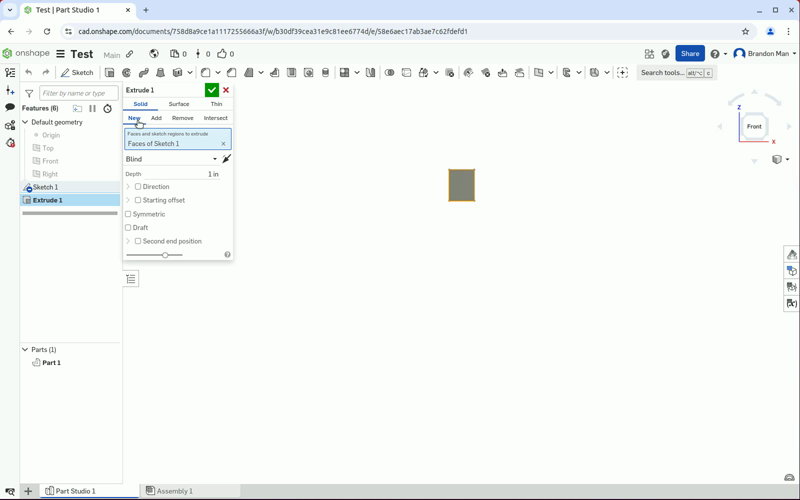
key(tab, 4)
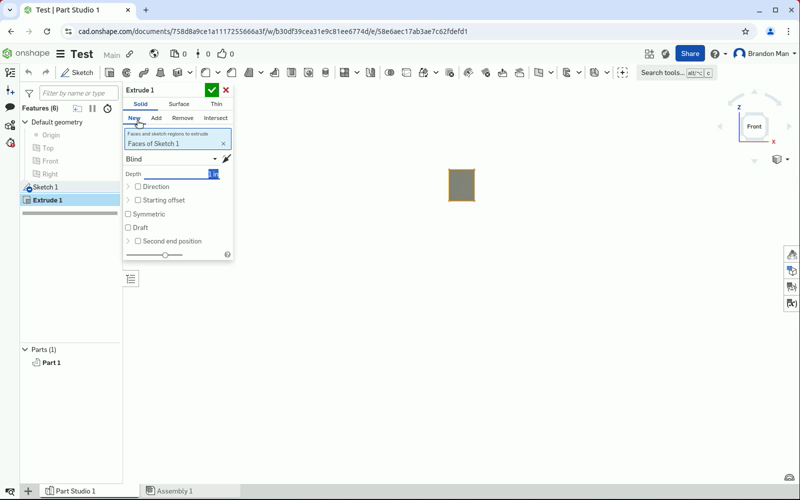
text(10.832)
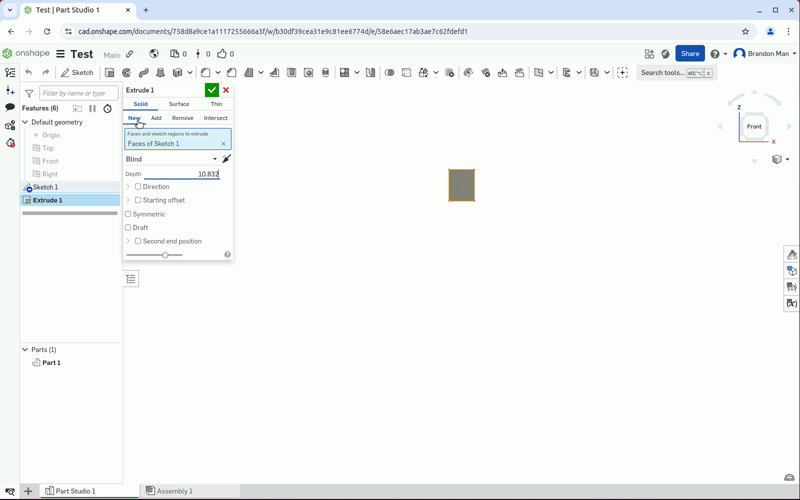
key(enter)
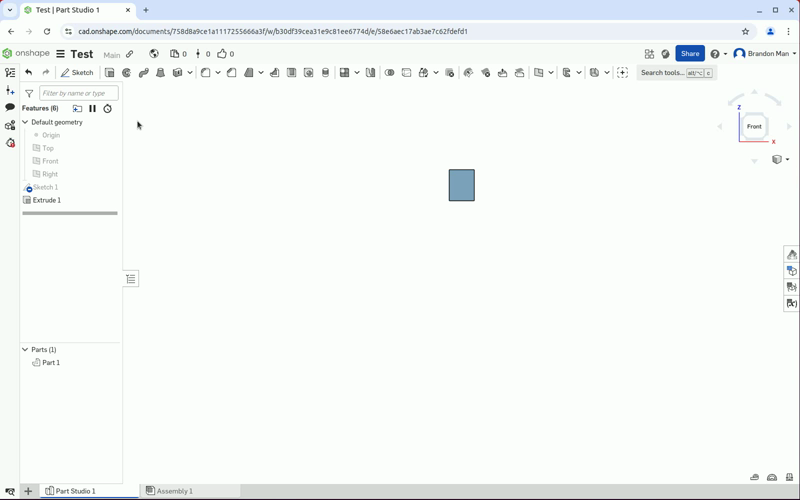
key(shift+h)
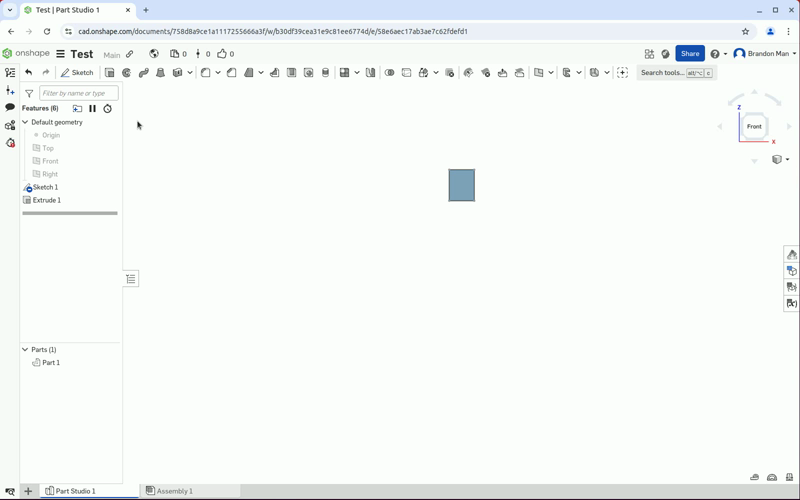
key(shift+h)
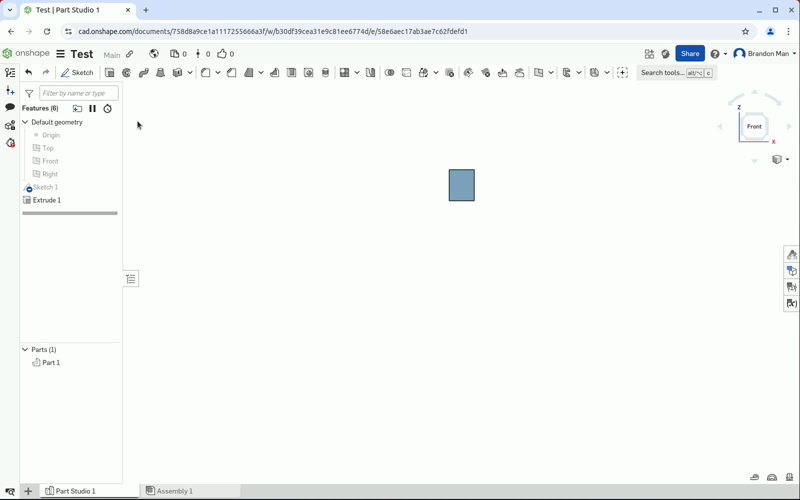
mouse_move(73, 189)
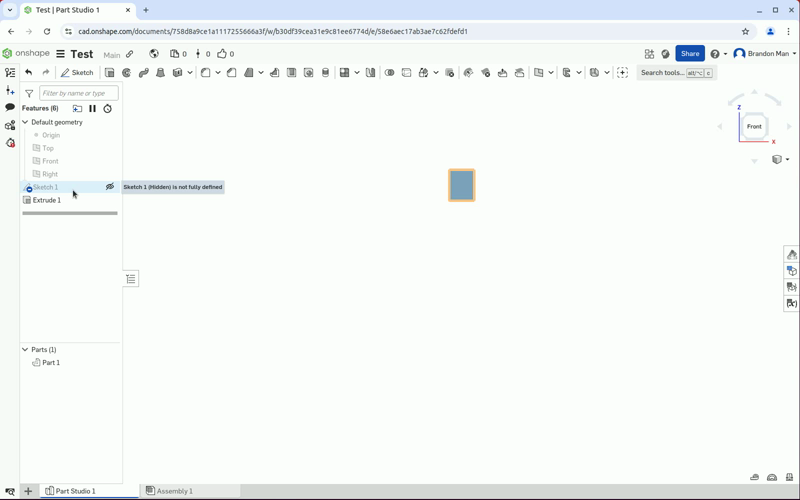
click(73, 189)
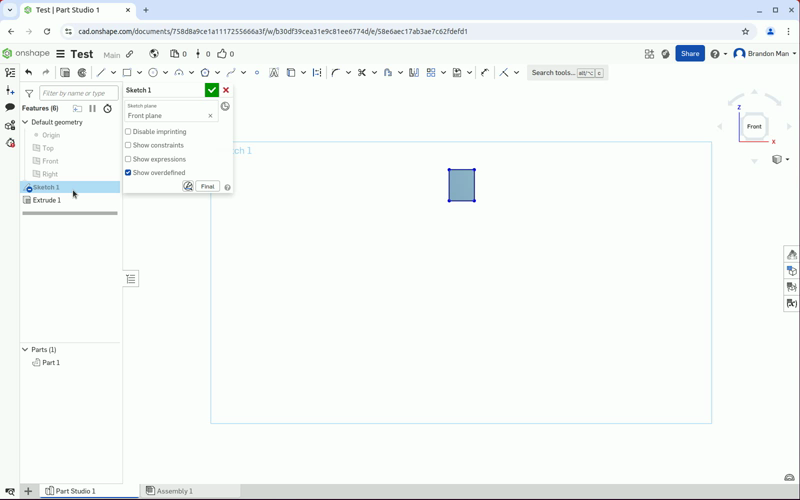
mouse_move(229, 92)
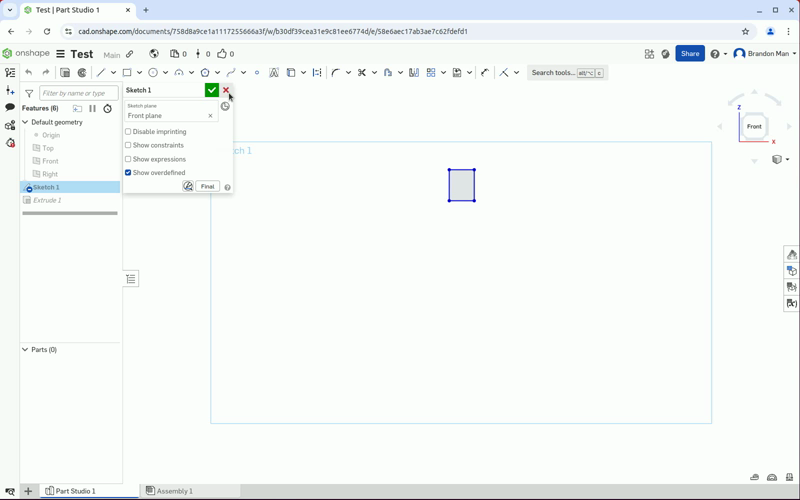
click(229, 92)
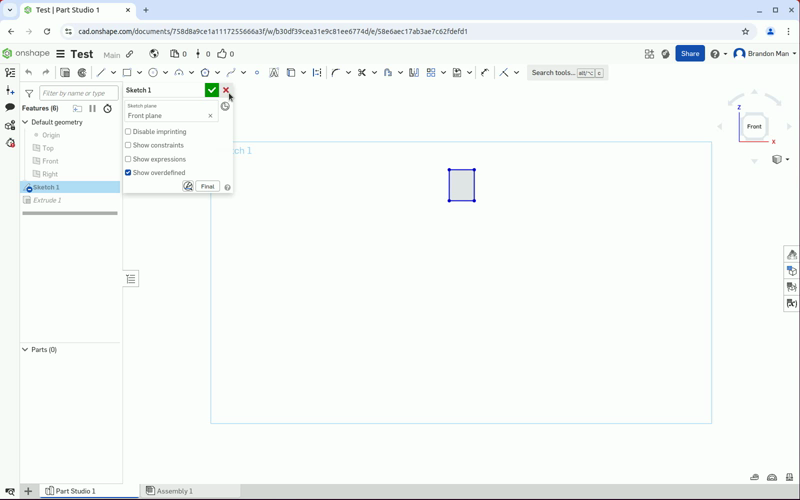
key(shift+s)
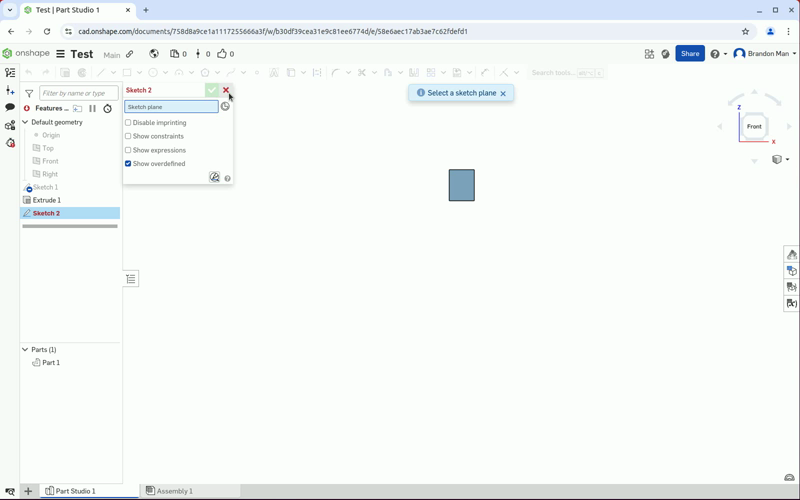
mouse_move(73, 163)
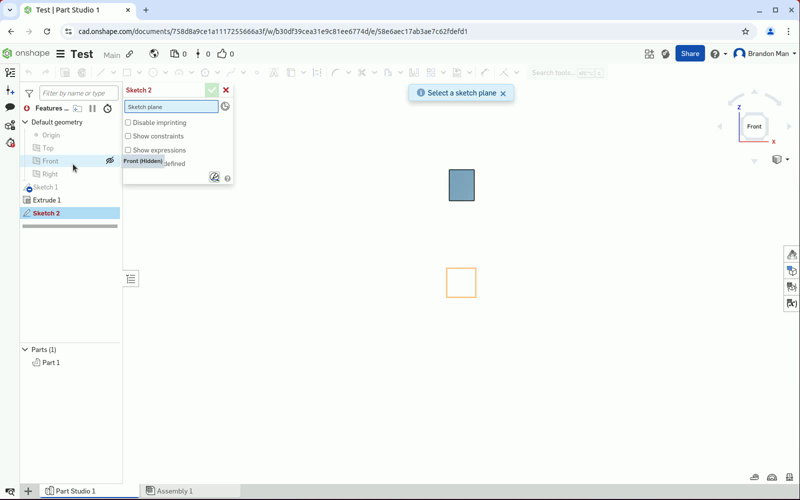
click(73, 163)
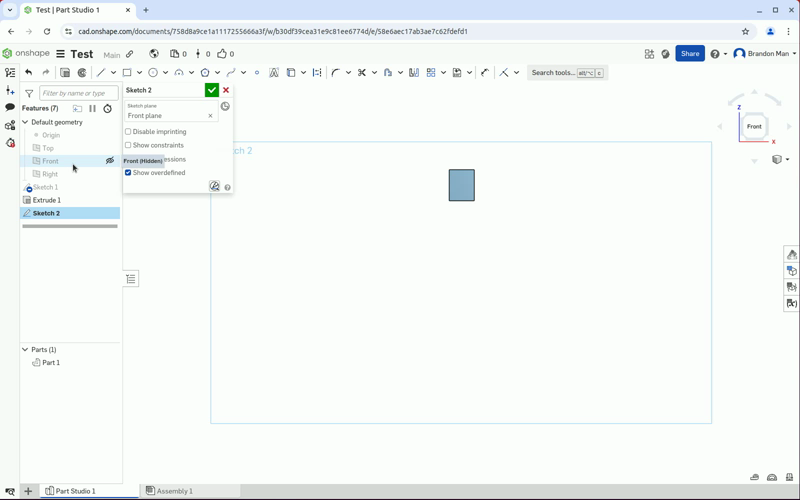
mouse_move(73, 352)
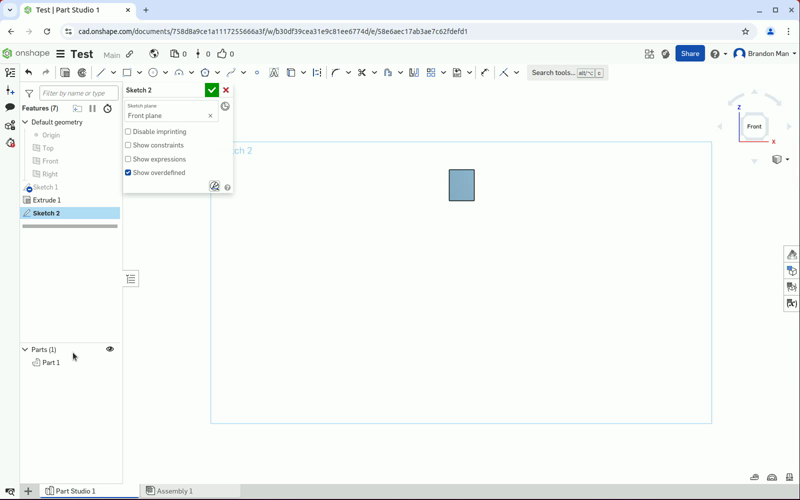
key(y)
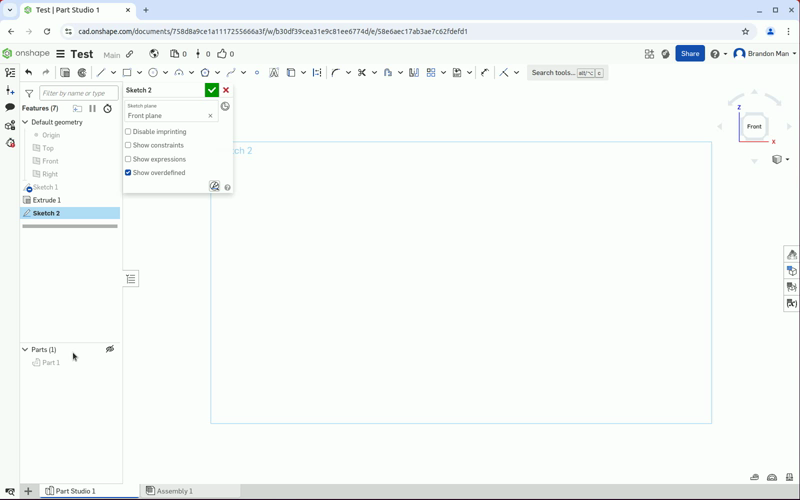
key(l)
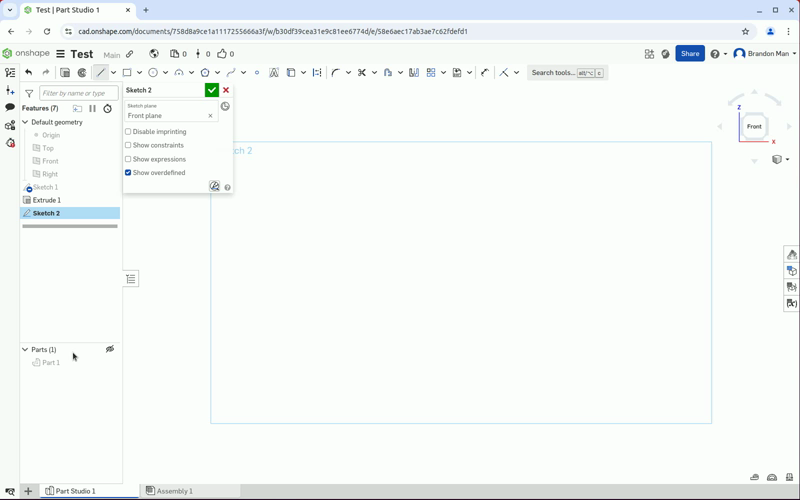
key_down(shift)
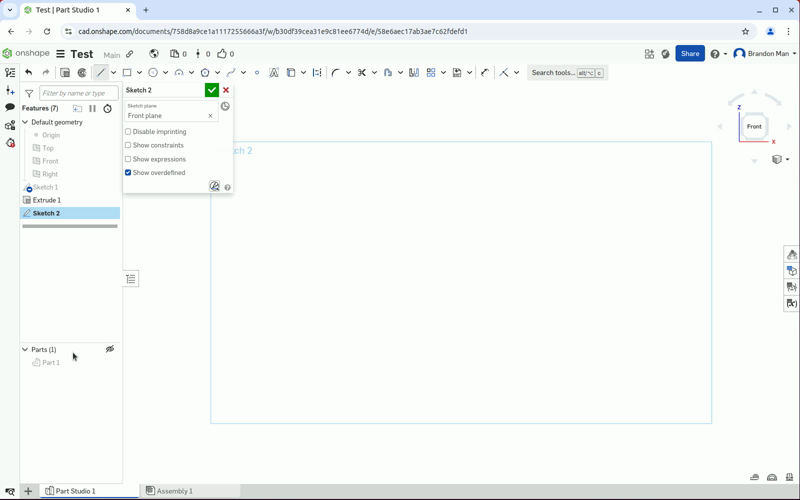
mouse_move(449, 395)
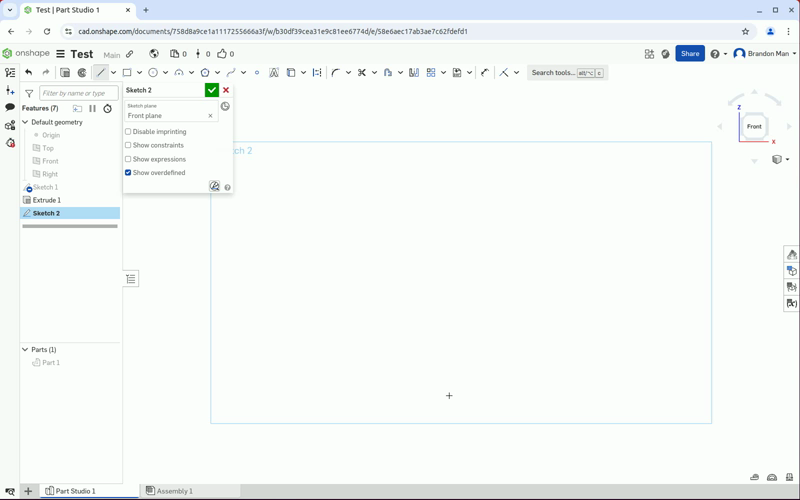
click(449, 395)
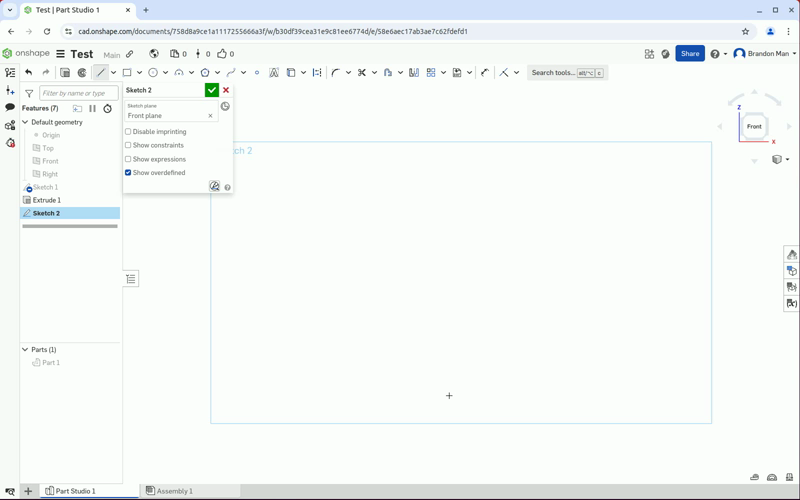
key_up(shift)
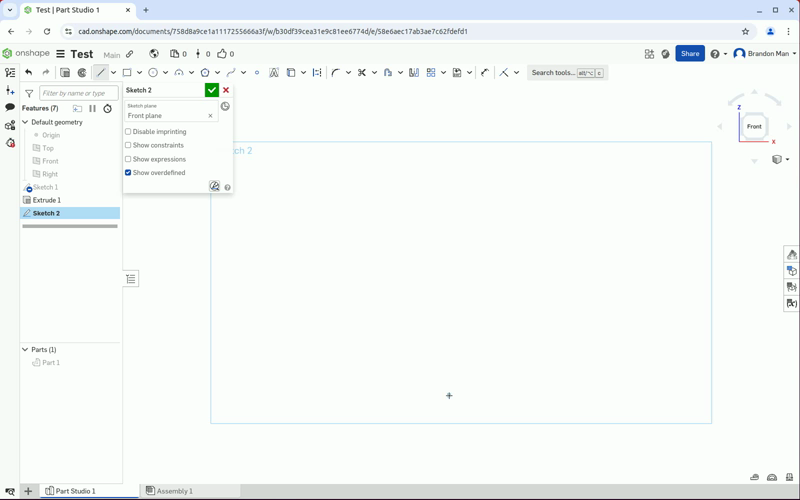
key_down(shift)
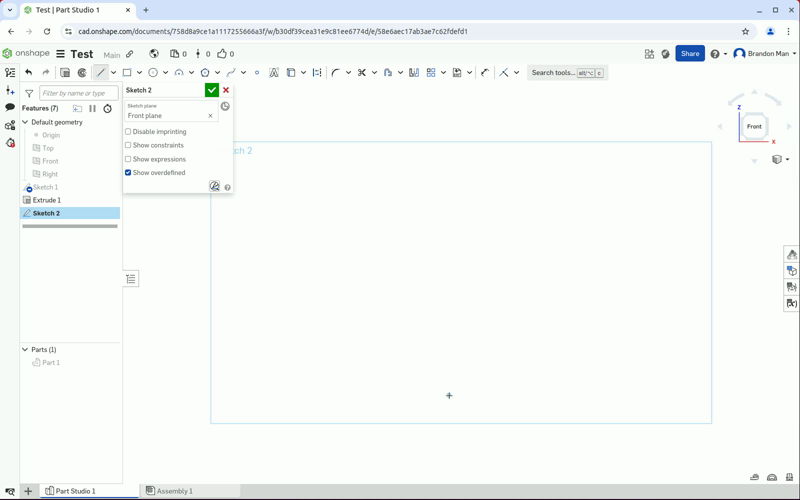
mouse_move(479, 395)
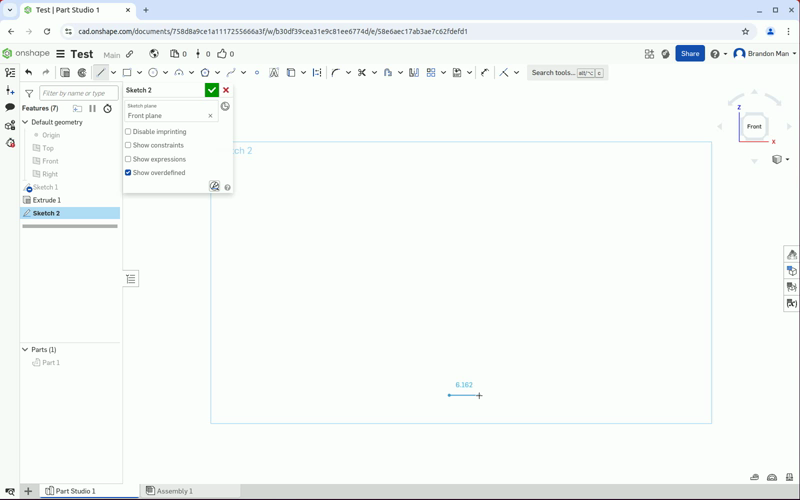
mouse_move(473, 395)
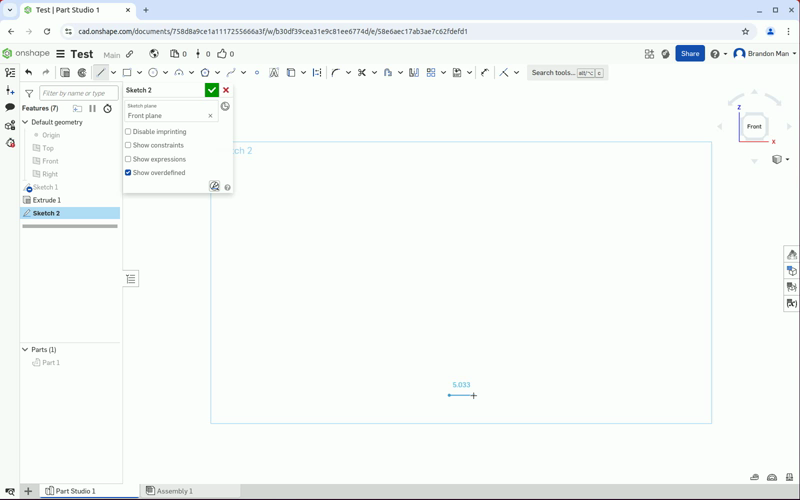
click(473, 395)
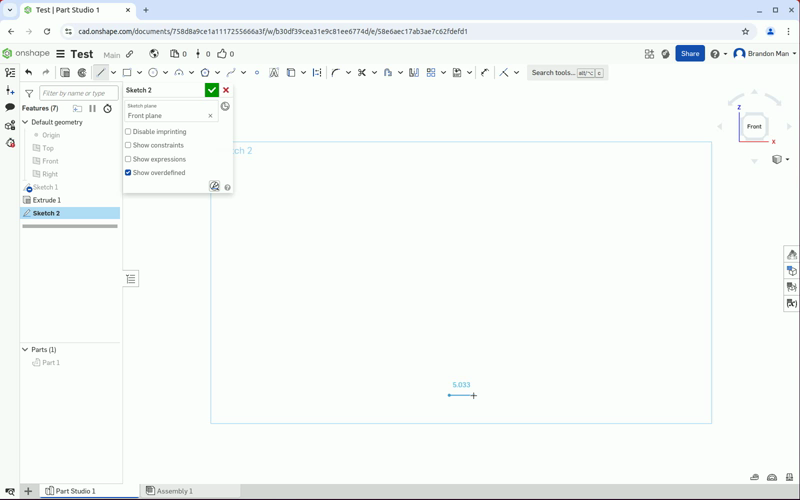
key_up(shift)
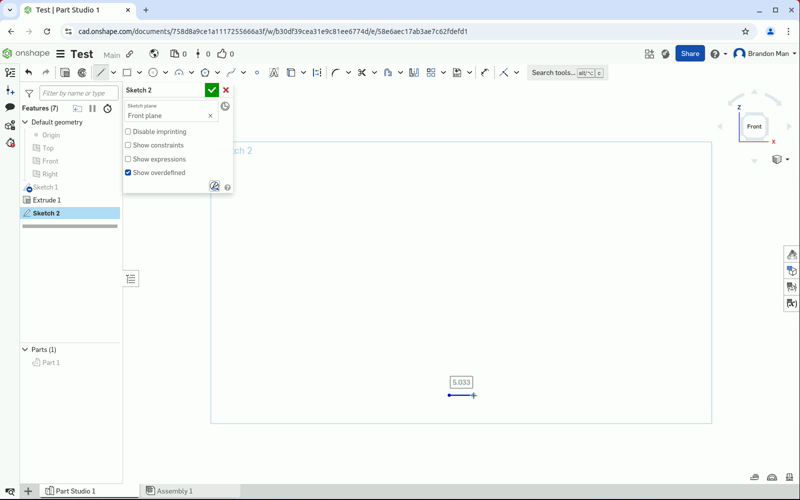
key_down(shift)
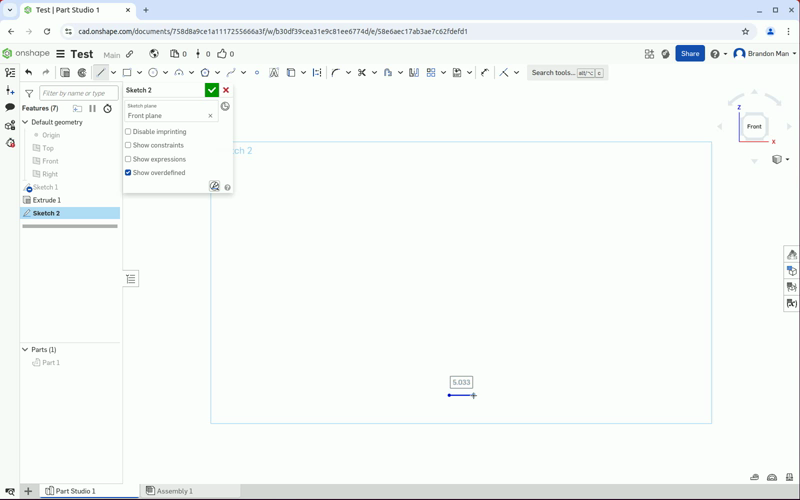
mouse_move(473, 201)
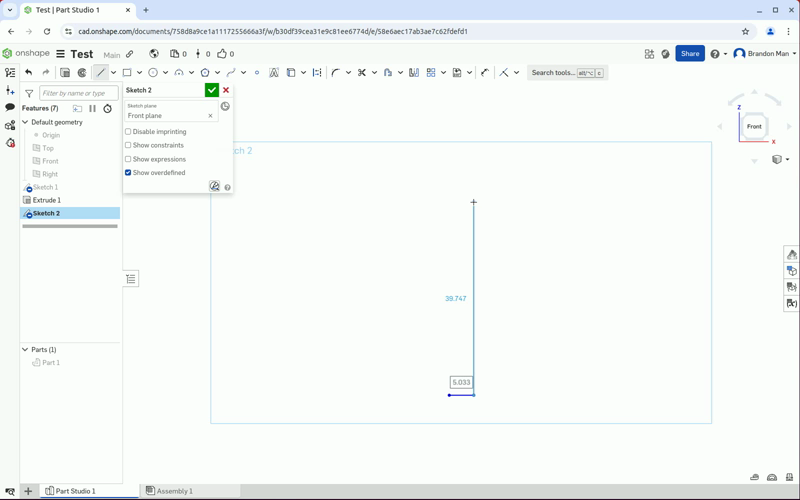
click(473, 201)
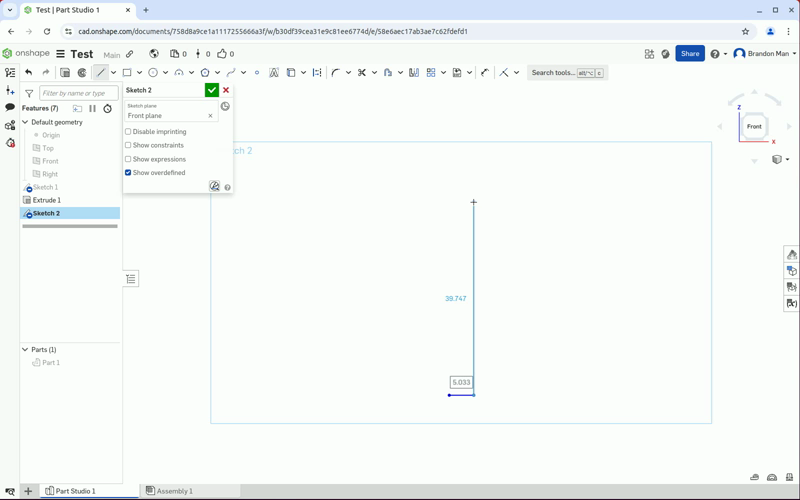
key_up(shift)
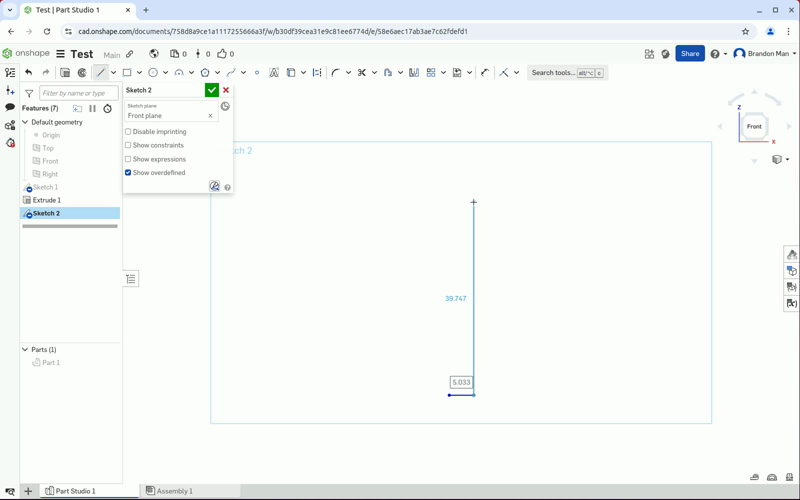
key_down(shift)
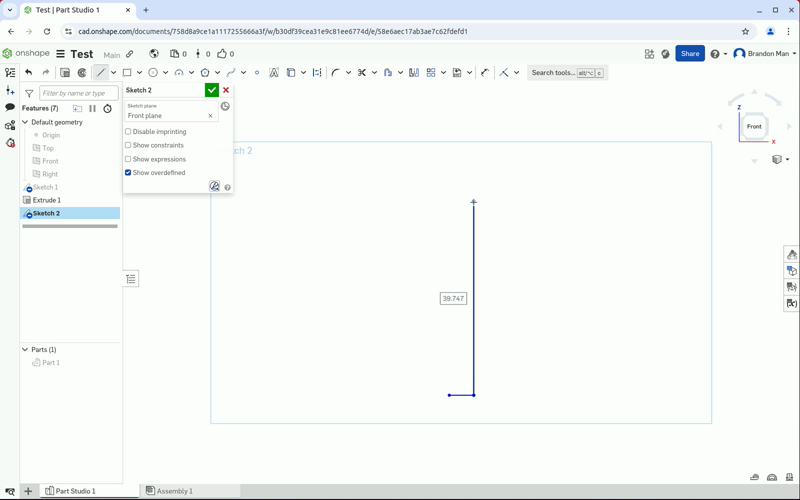
mouse_move(503, 201)
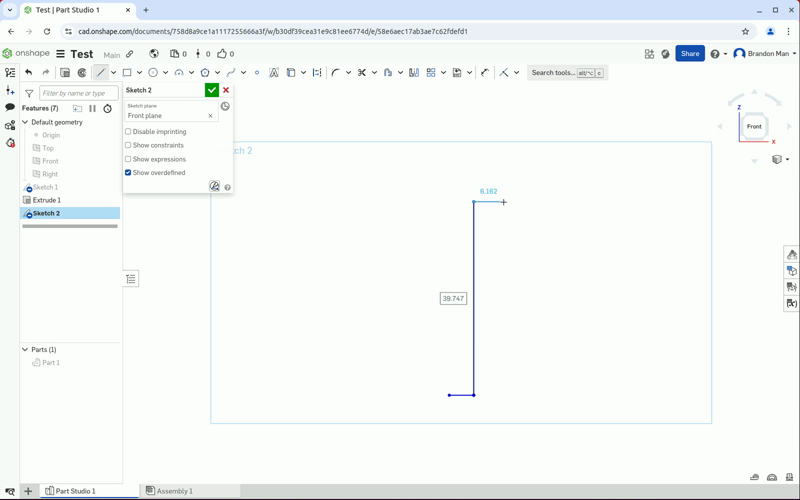
mouse_move(449, 201)
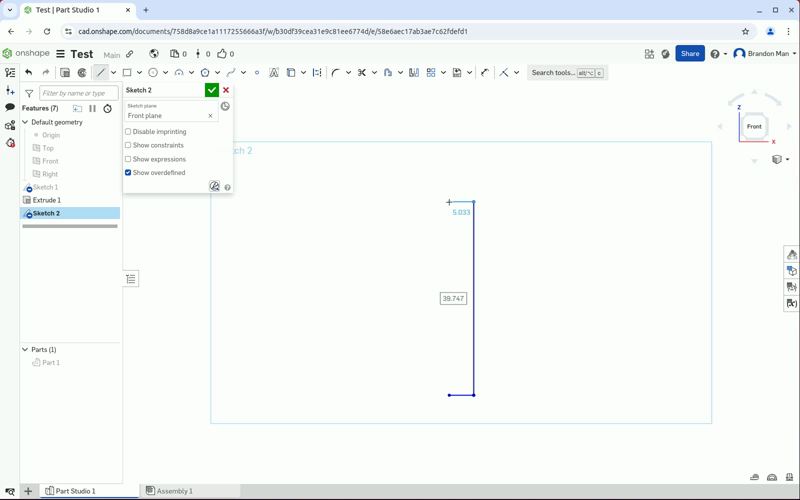
click(449, 201)
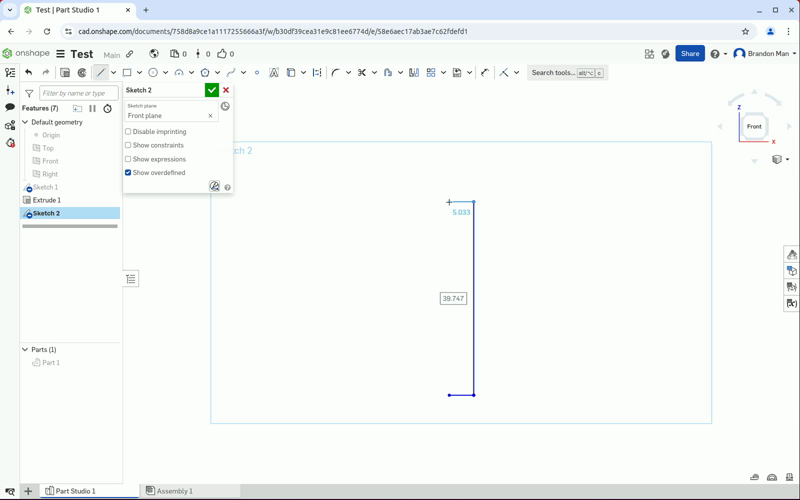
key_up(shift)
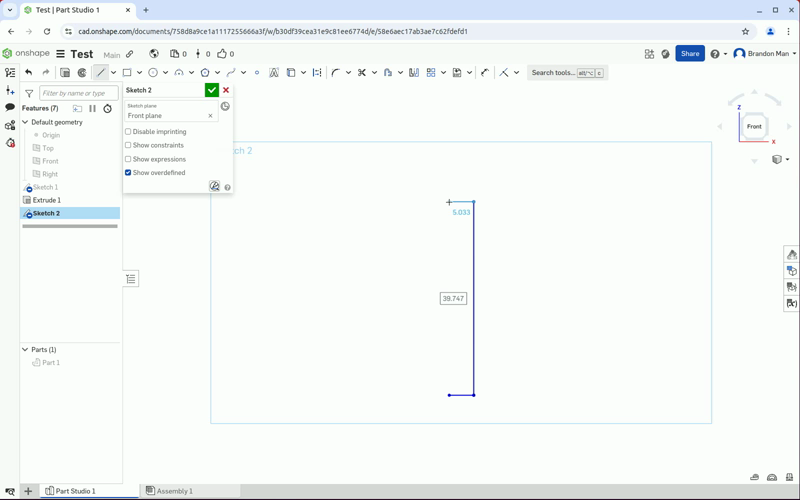
key_down(shift)
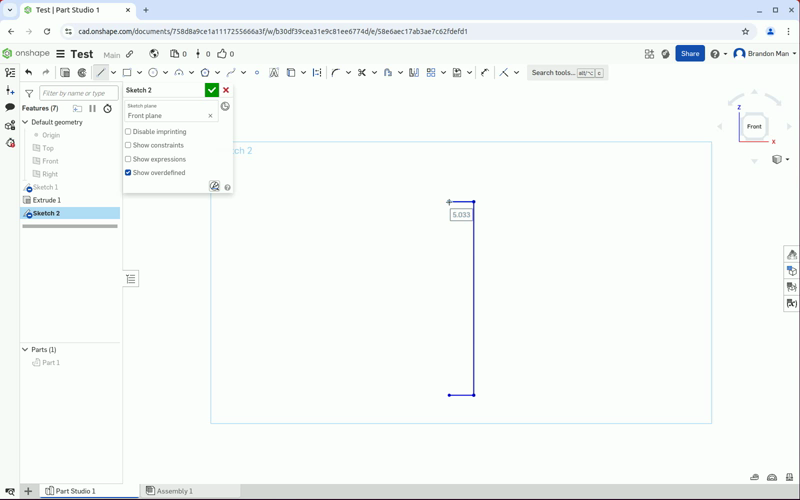
mouse_move(449, 395)
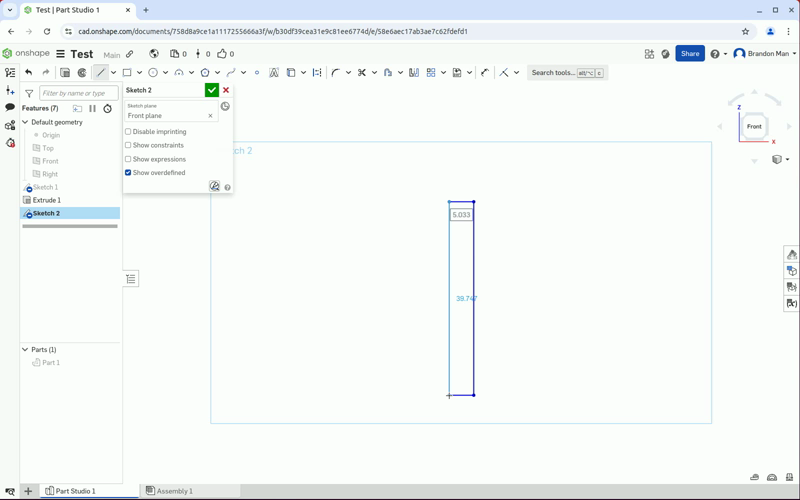
key_up(shift)
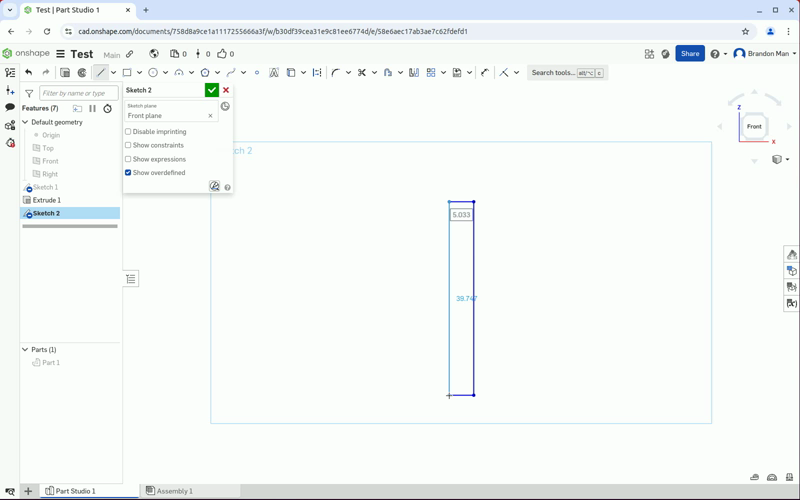
click(449, 395)
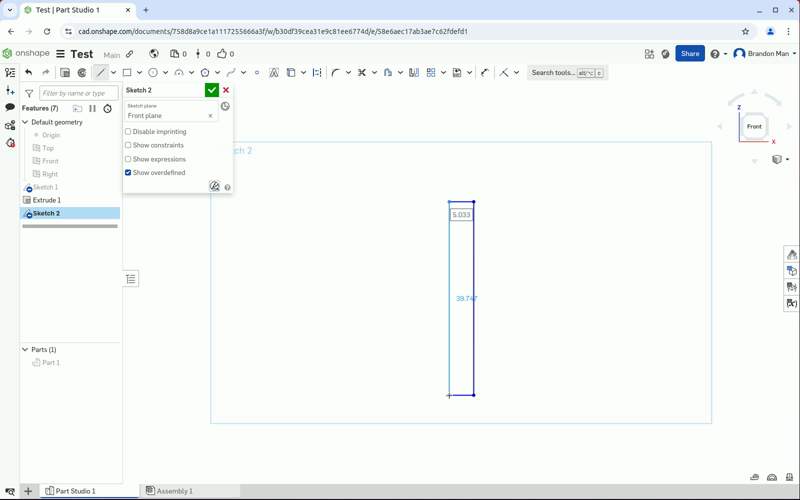
key(esc)
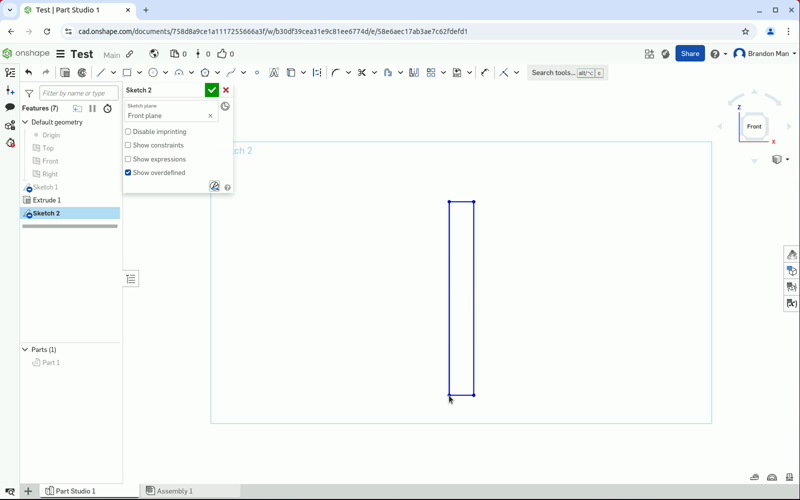
mouse_move(469, 382)
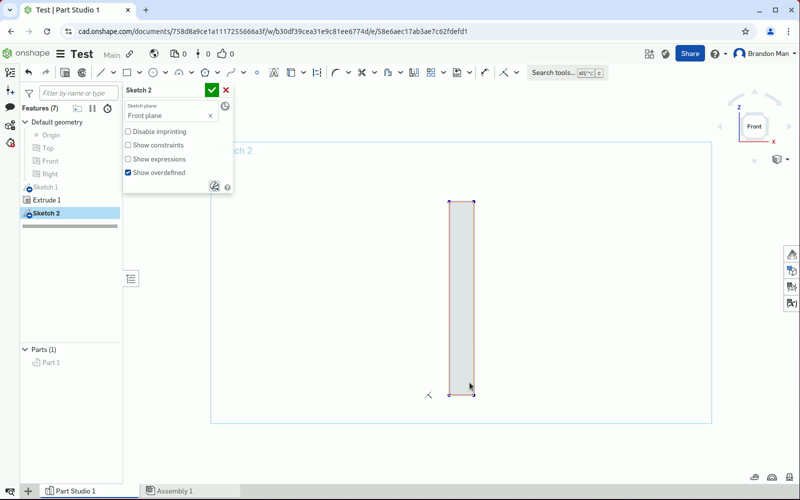
click(469, 382)
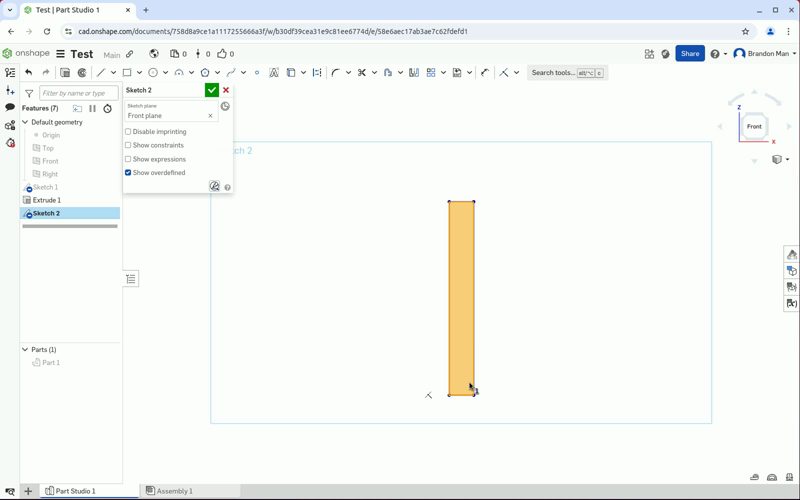
mouse_move(73, 352)
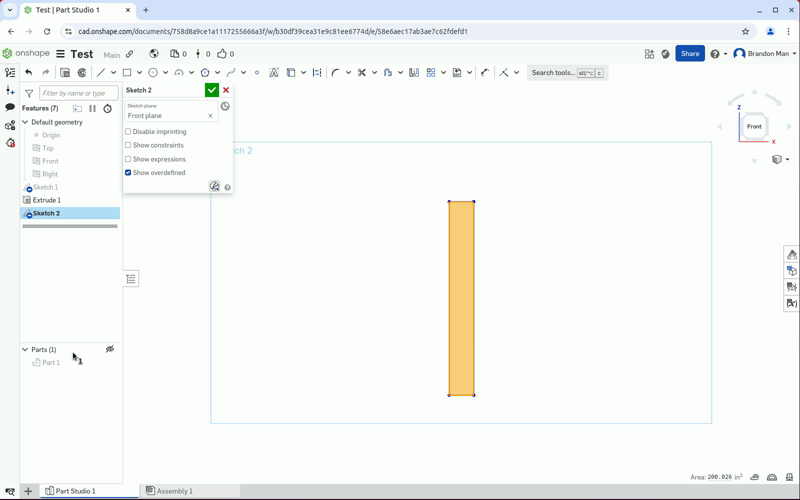
key(shift+y)
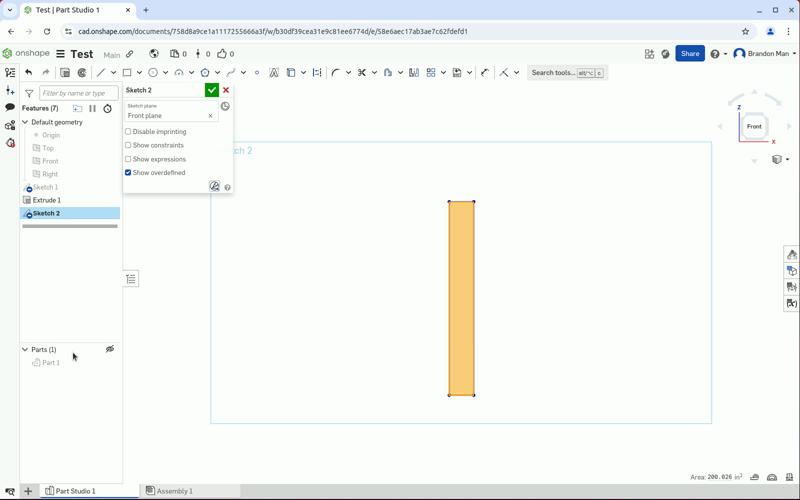
key(shift+e)
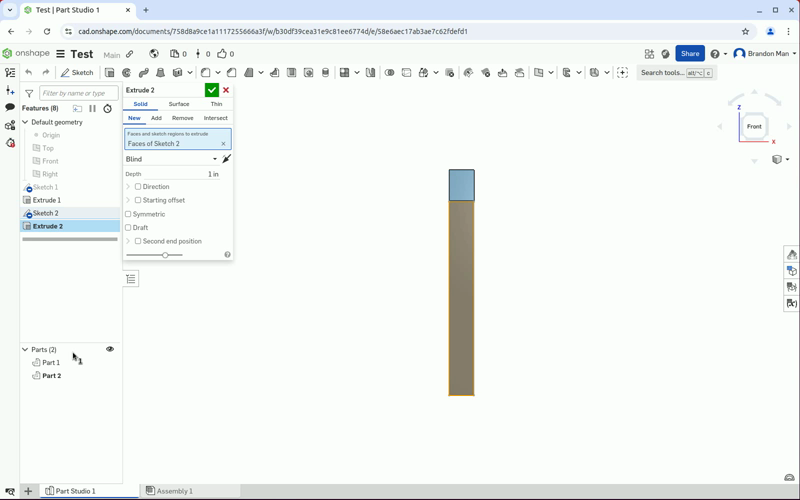
mouse_move(143, 106)
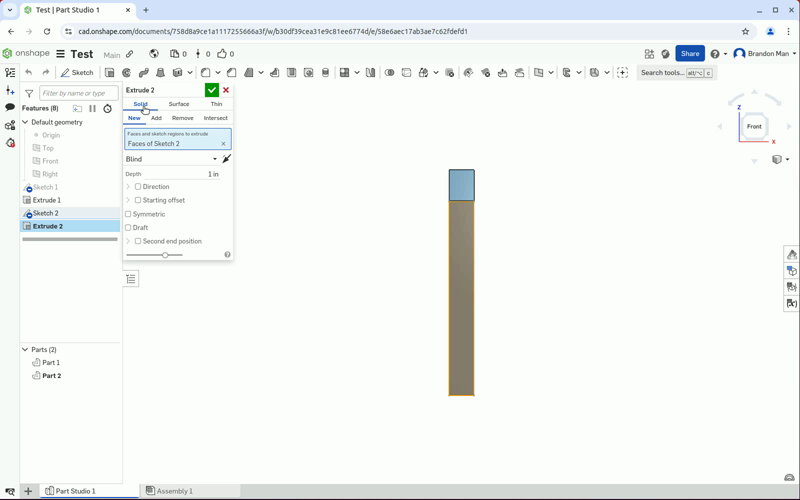
click(143, 106)
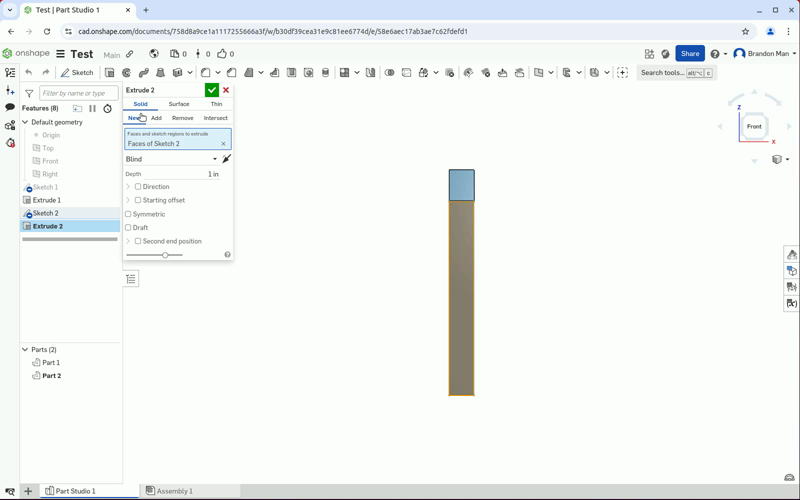
mouse_move(137, 120)
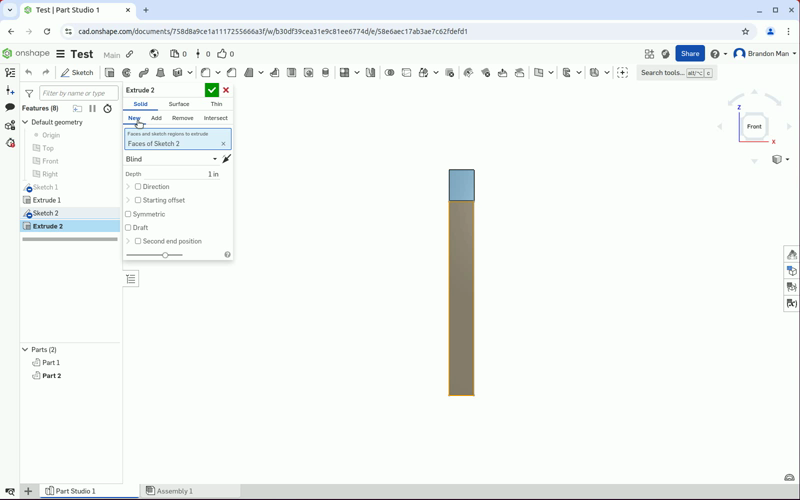
click(137, 120)
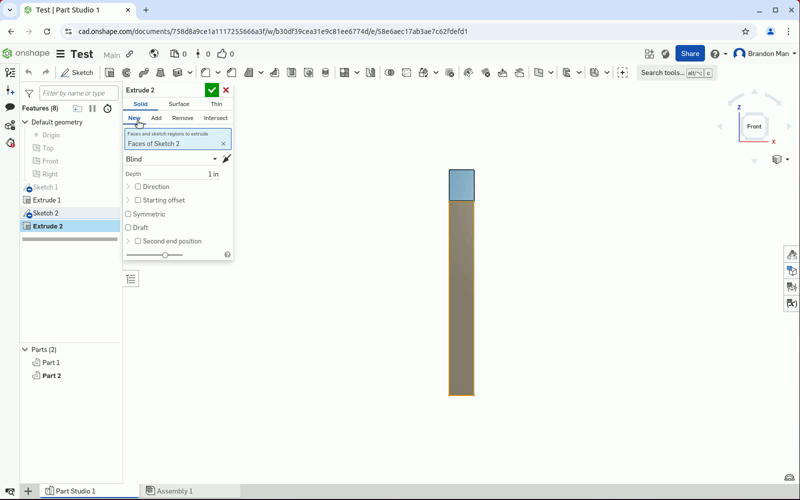
key(tab, 4)
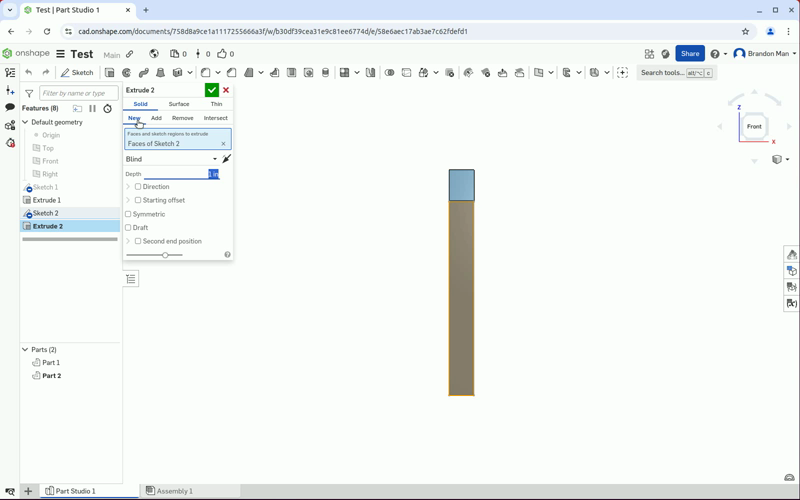
text(4.574)
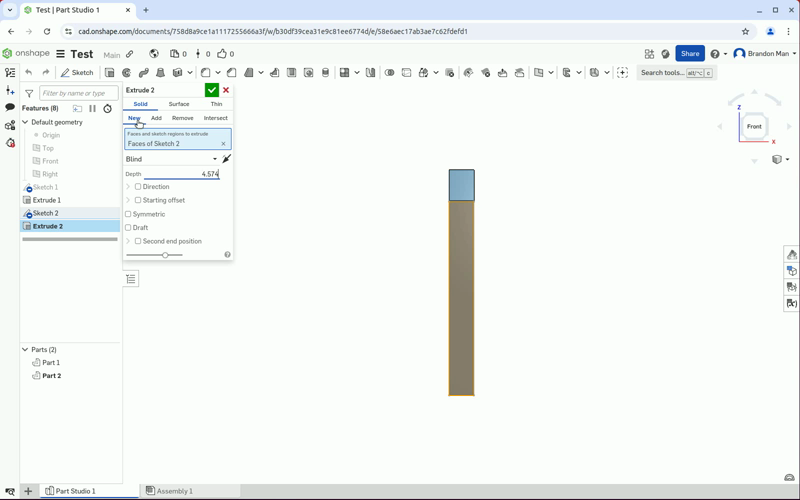
key(enter)
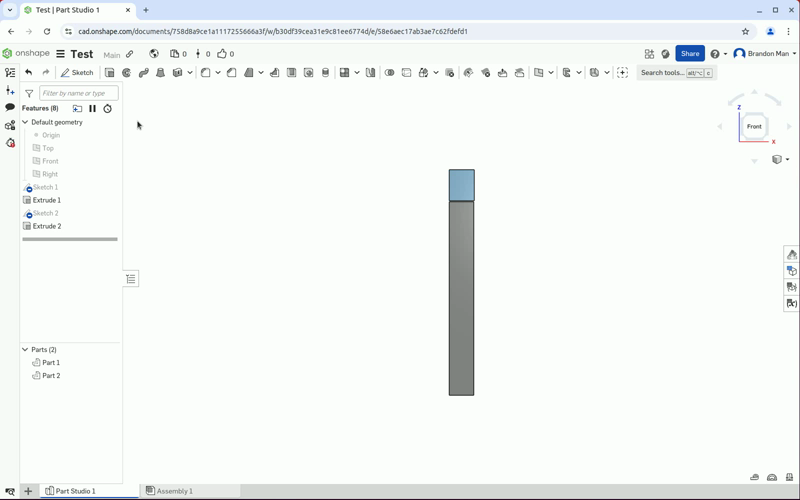
key(shift+h)
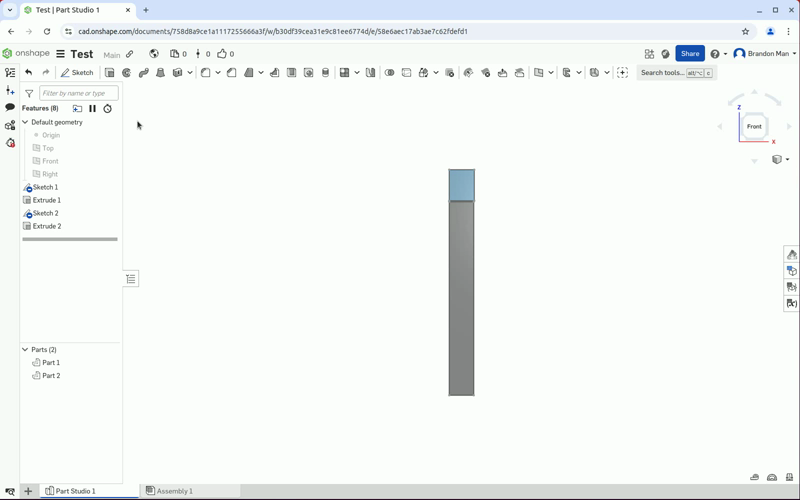
key(shift+h)
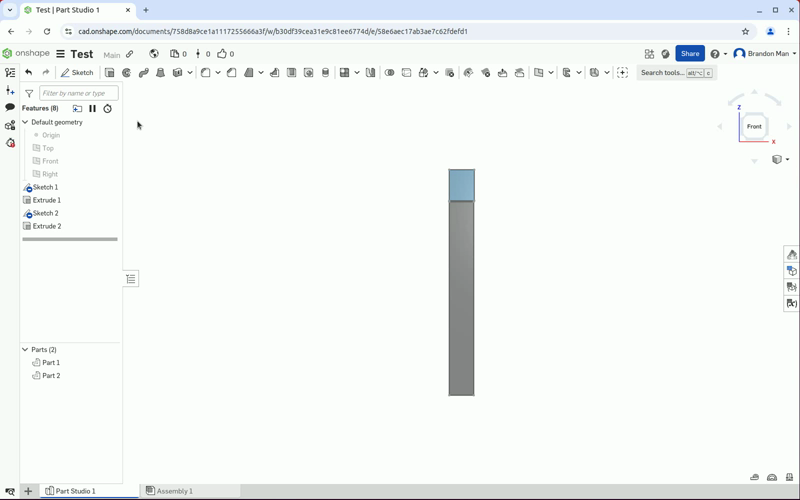
key(shift+7)
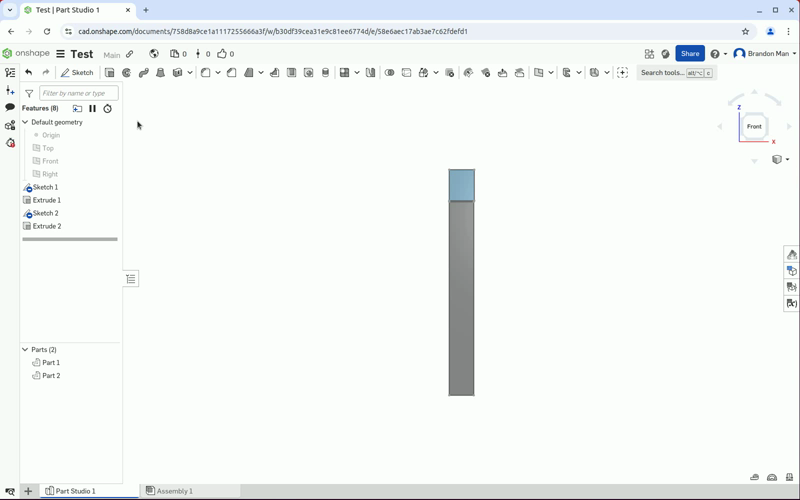
key(left, 2)
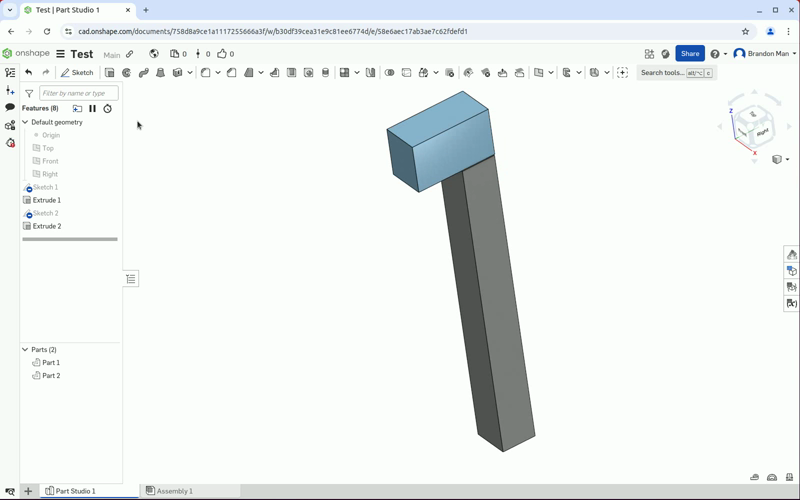
key(down, 2)
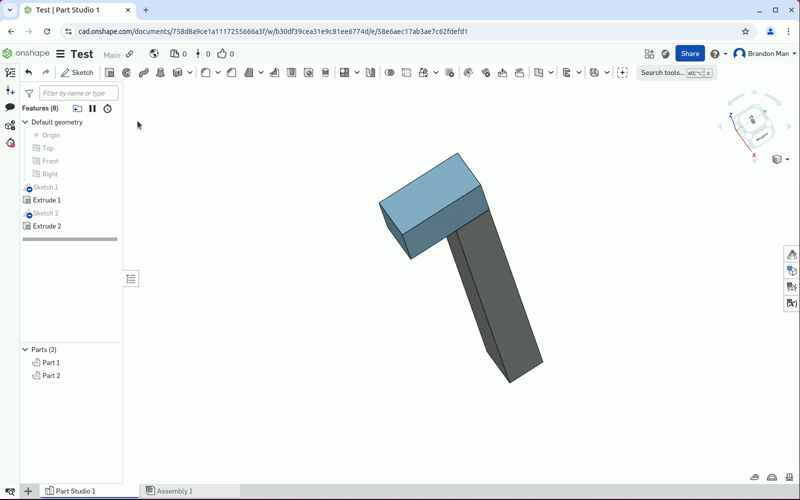
key(up, 2)
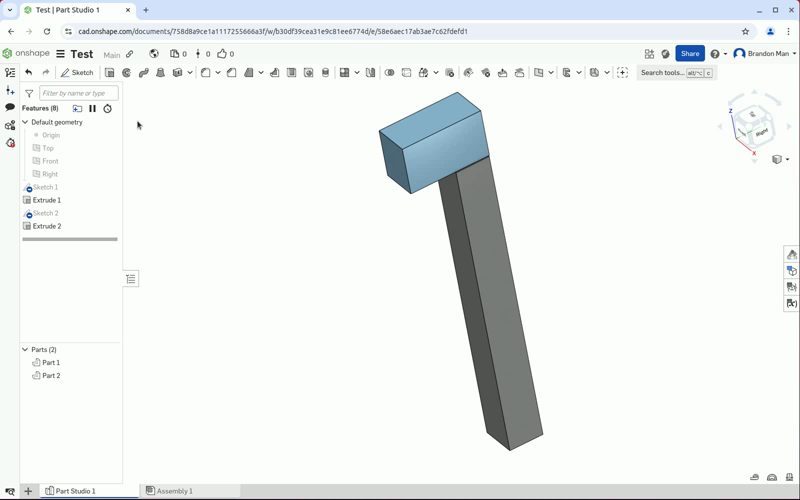
key(right, 2)
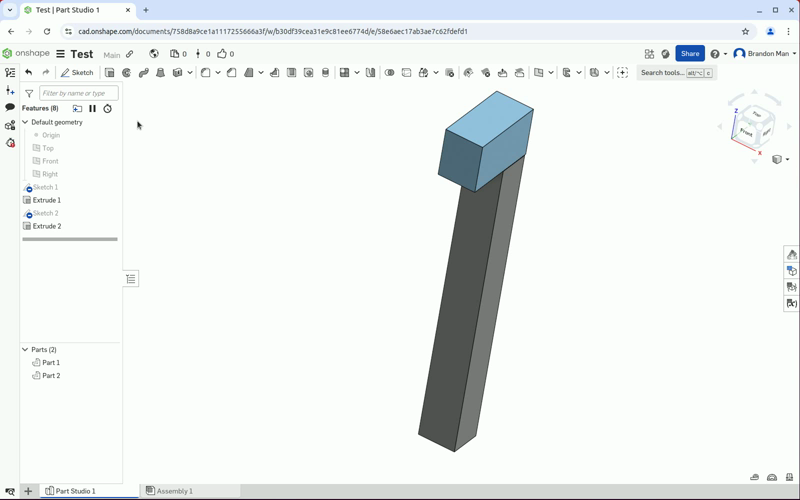
mouse_move(73, 189)
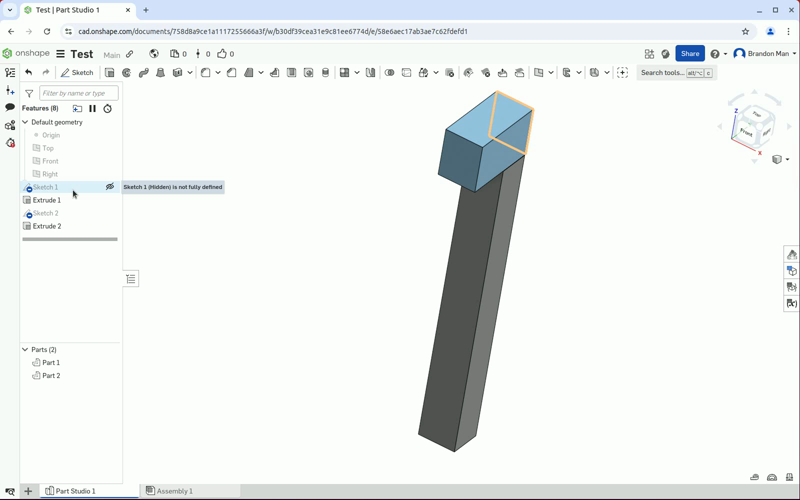
click(73, 189)